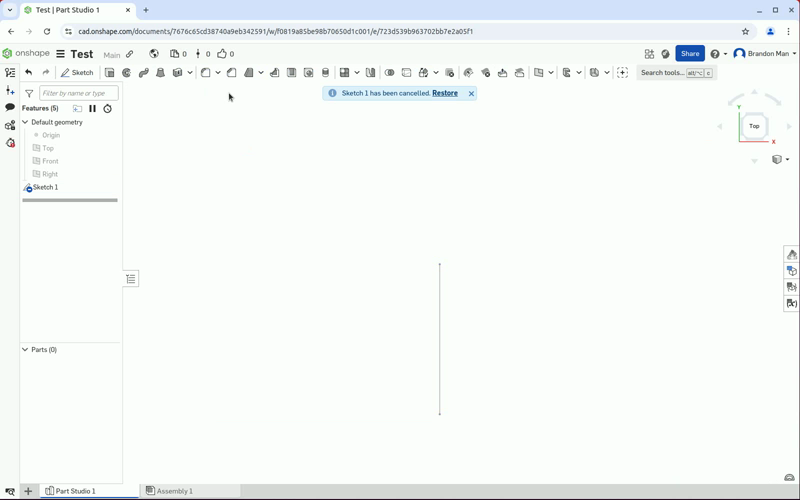
key(shift+h)
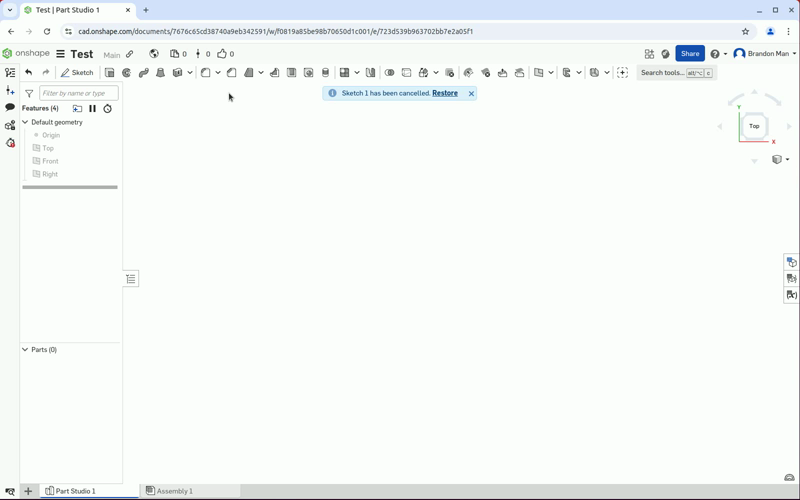
mouse_move(73, 352)
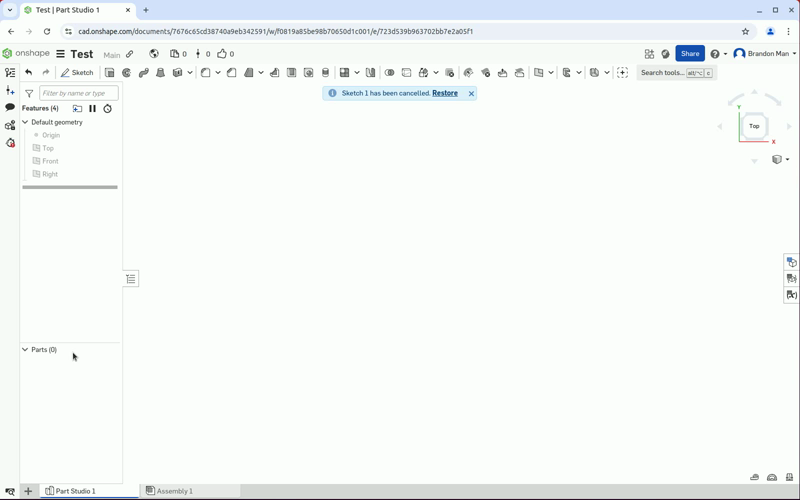
key(y)
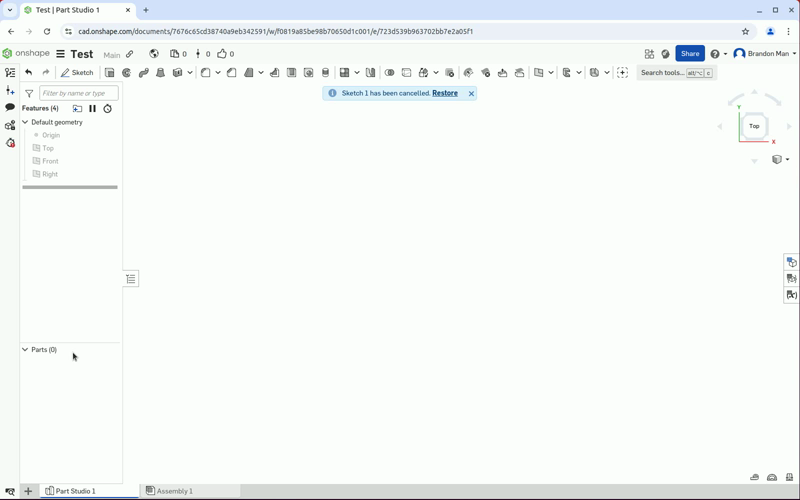
key(shift+p)
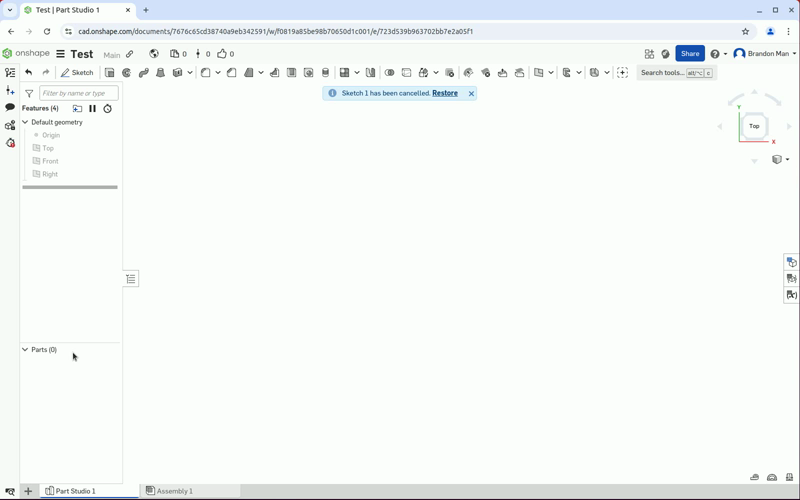
key(space)
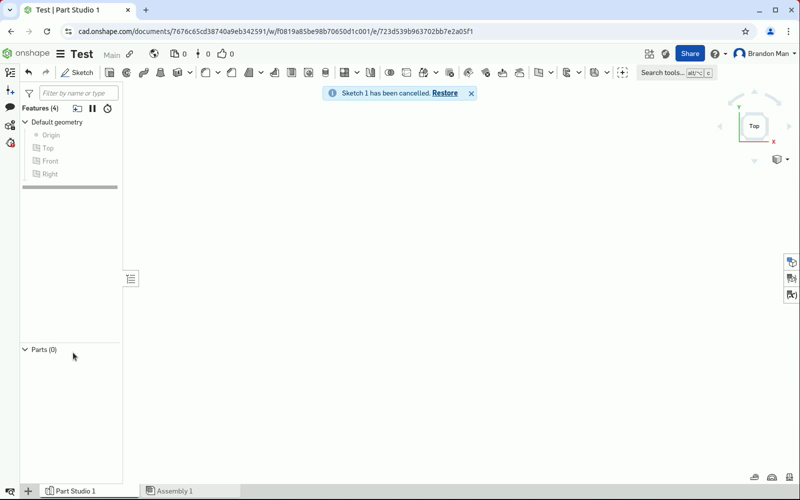
key_down(shift)
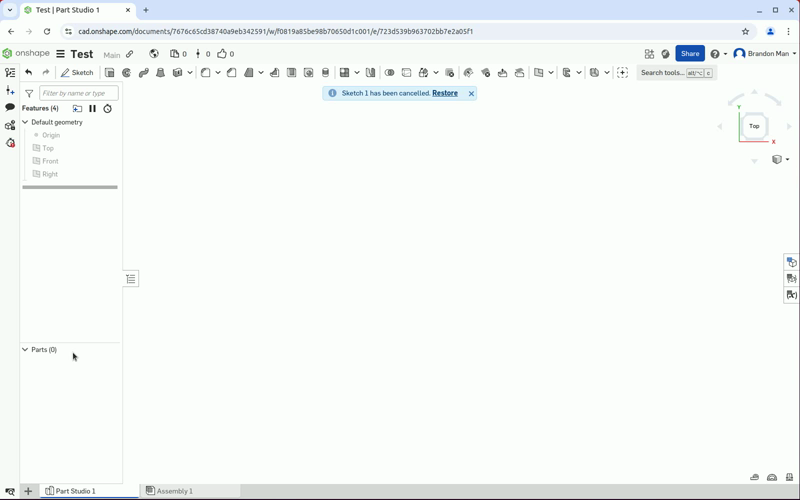
key(up)
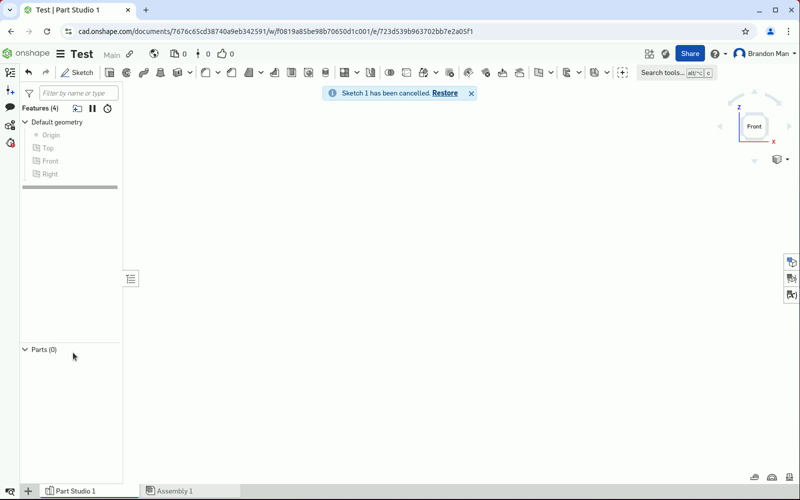
key_up(shift)
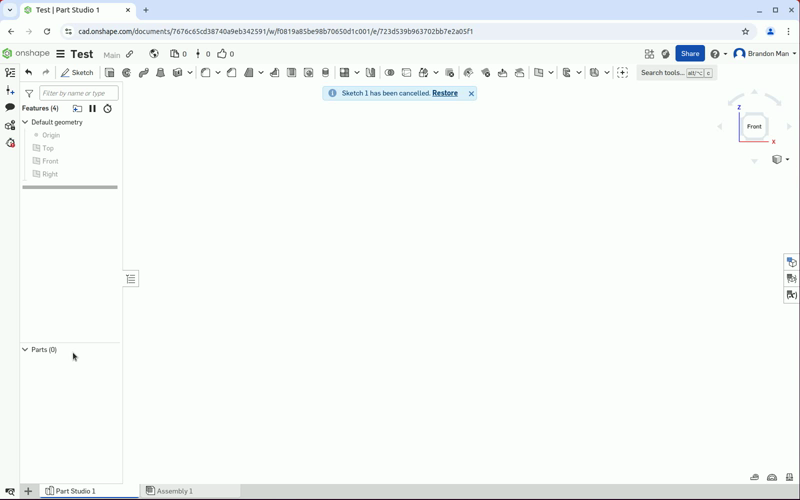
mouse_move(73, 352)
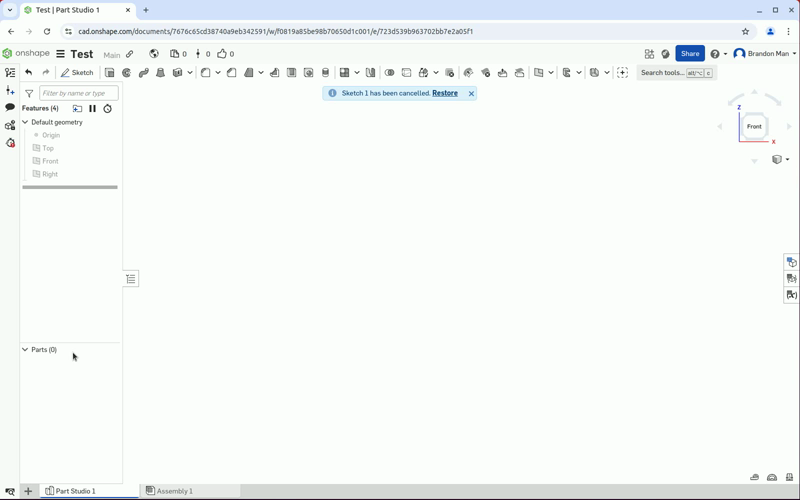
key(shift+y)
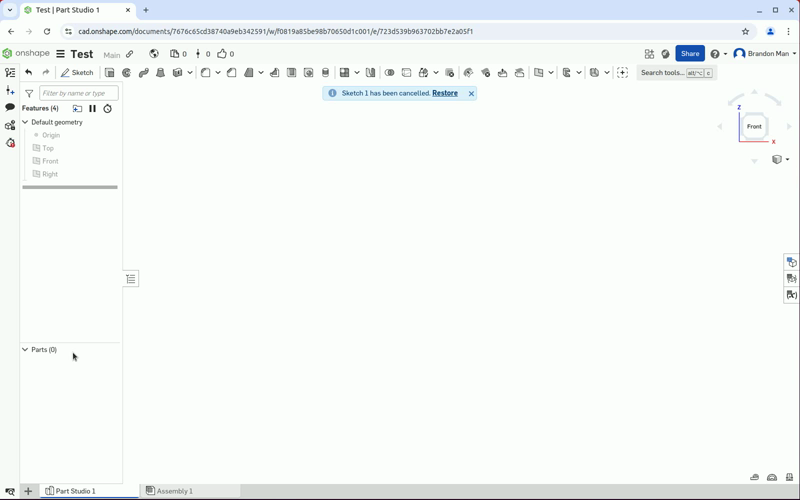
key(shift+s)
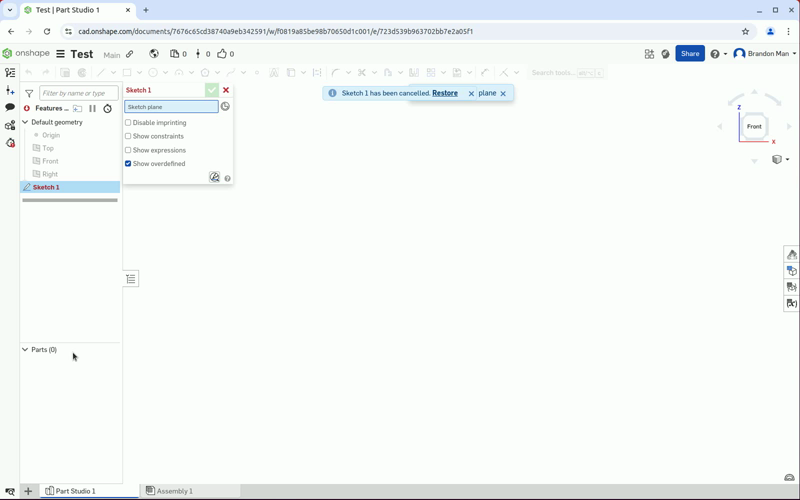
mouse_move(73, 163)
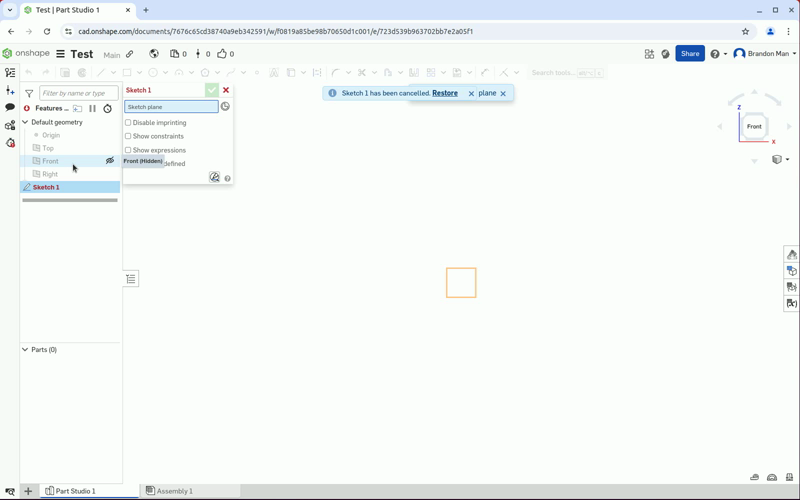
click(73, 163)
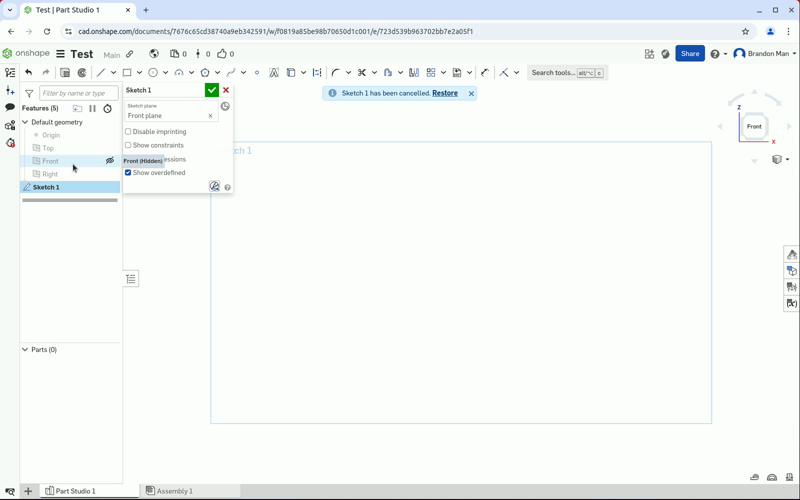
mouse_move(73, 352)
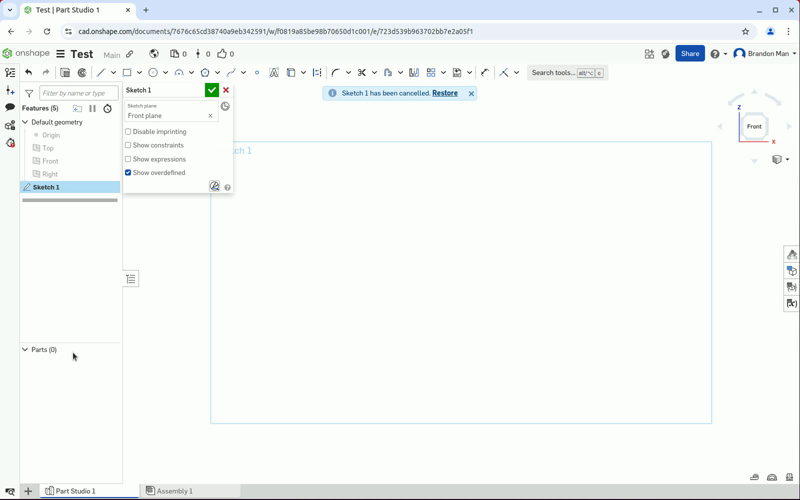
key(y)
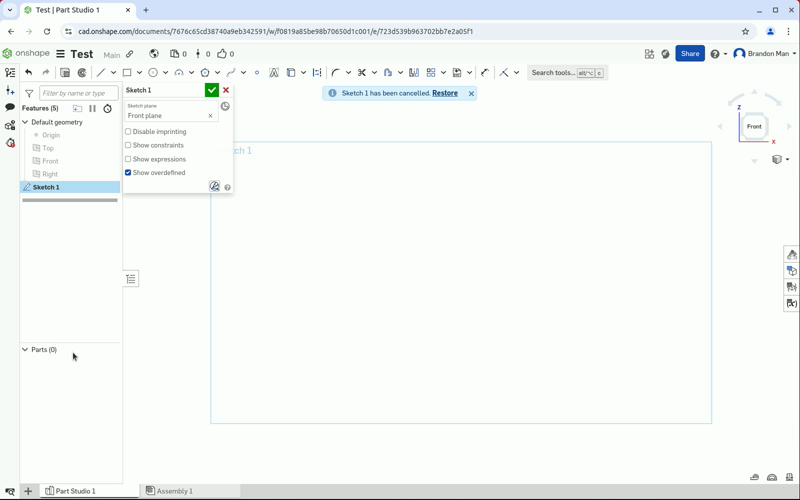
key(c)
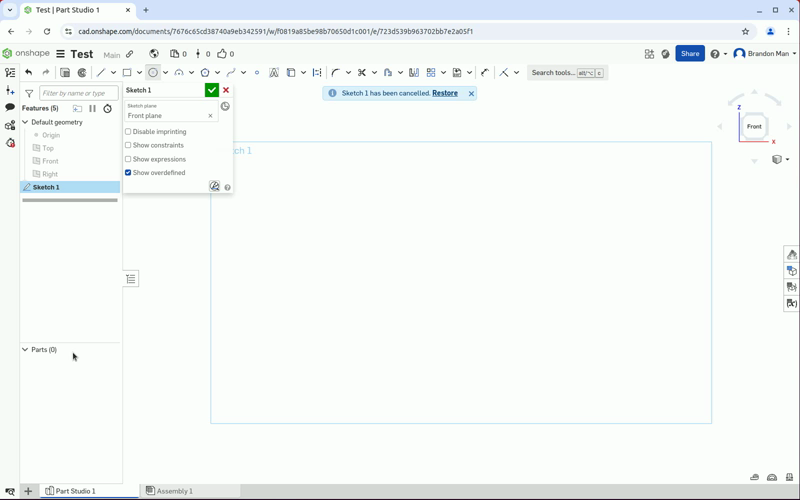
key_down(shift)
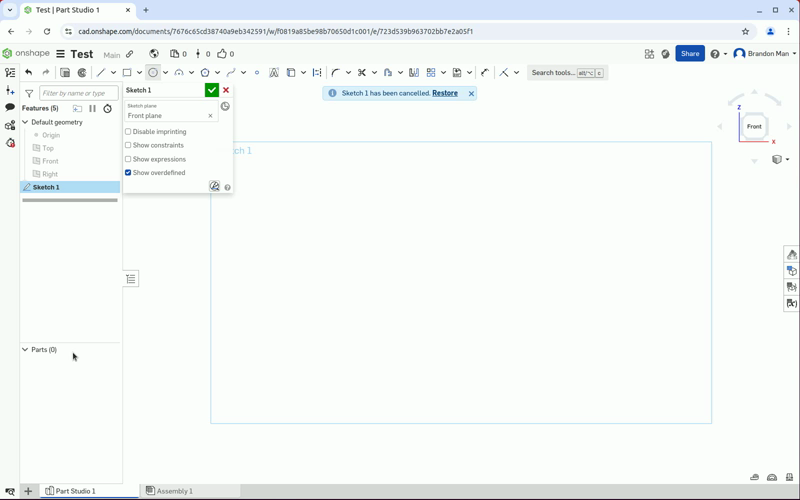
mouse_move(461, 282)
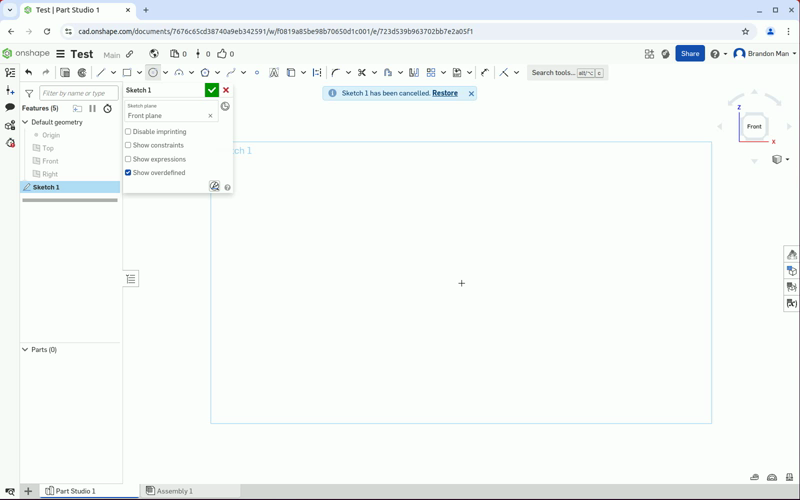
click(461, 282)
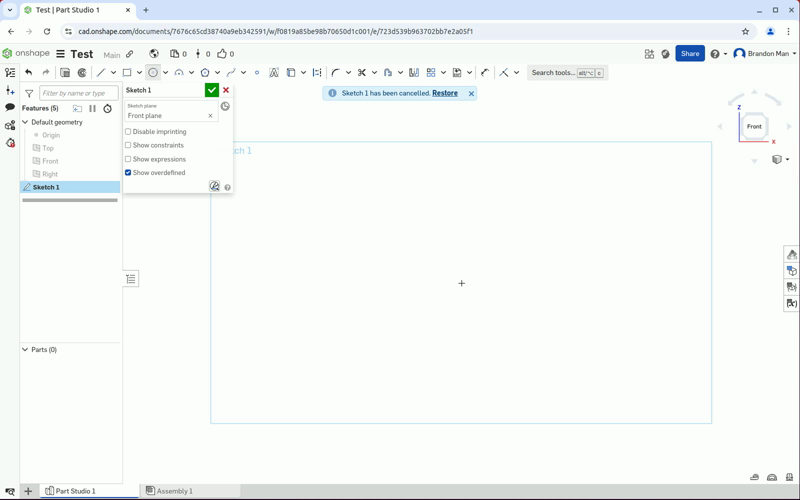
key_up(shift)
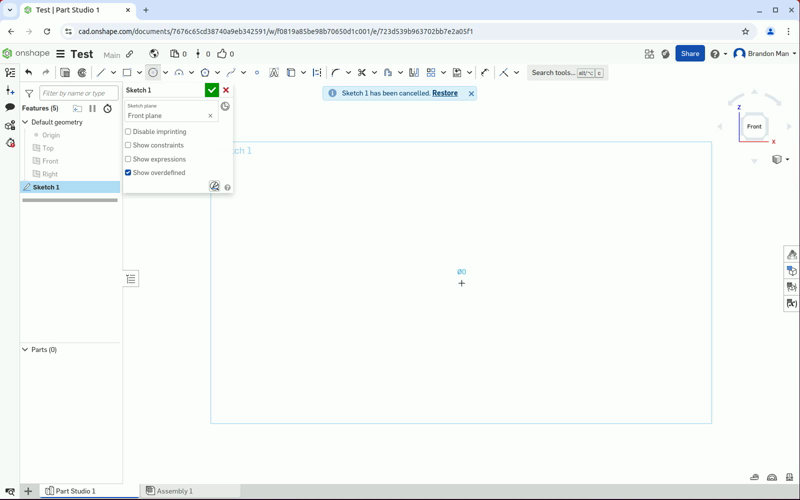
mouse_move(537, 282)
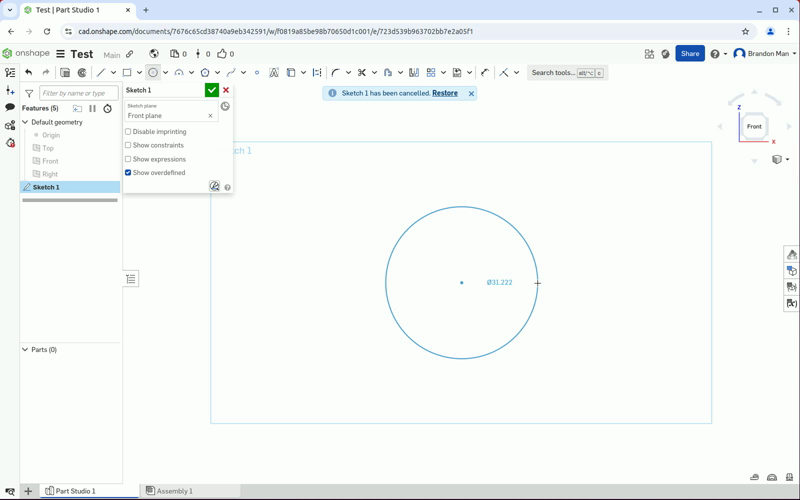
click(537, 282)
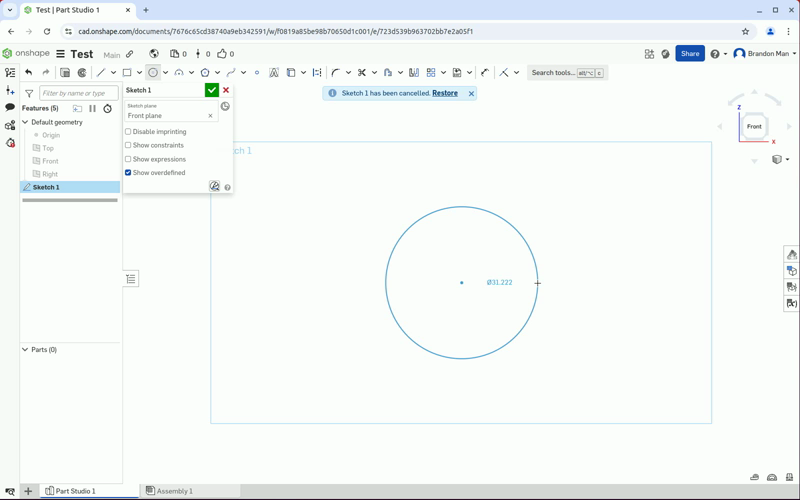
key(esc)
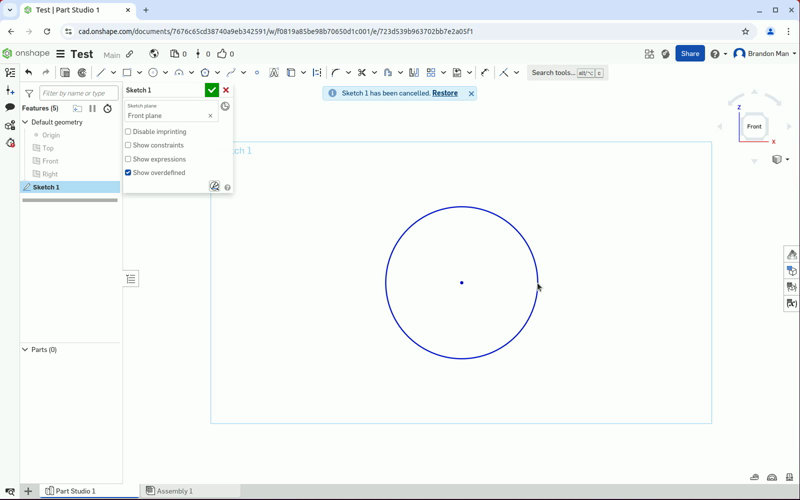
key(c)
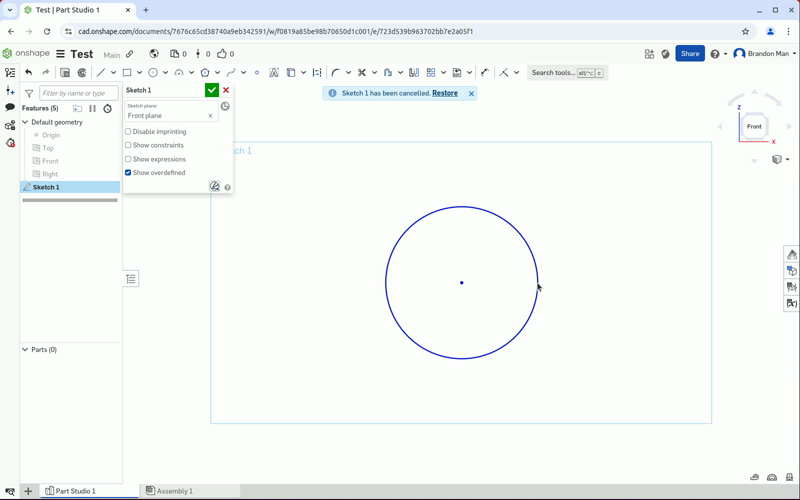
key_down(shift)
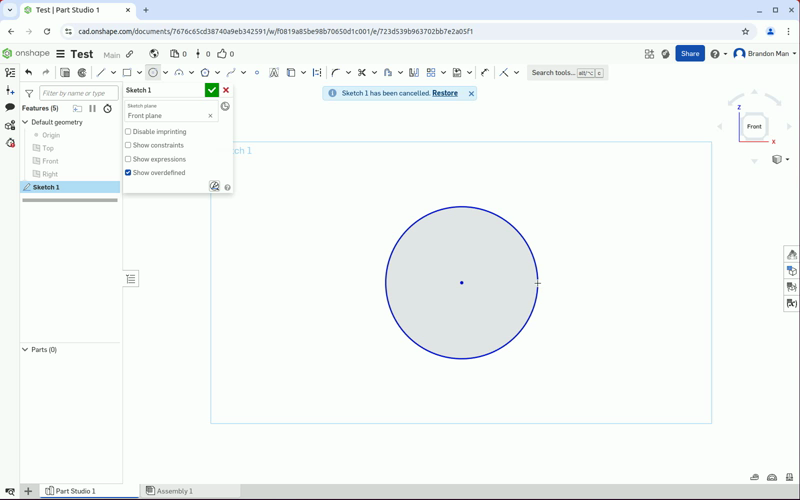
mouse_move(461, 282)
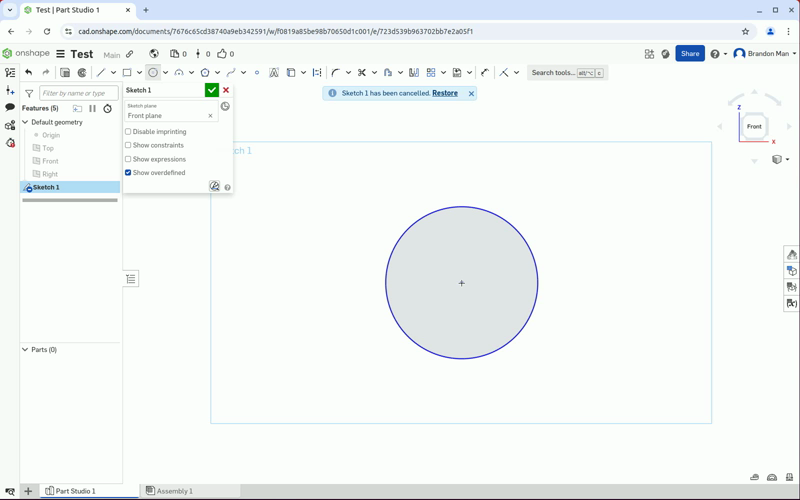
click(461, 282)
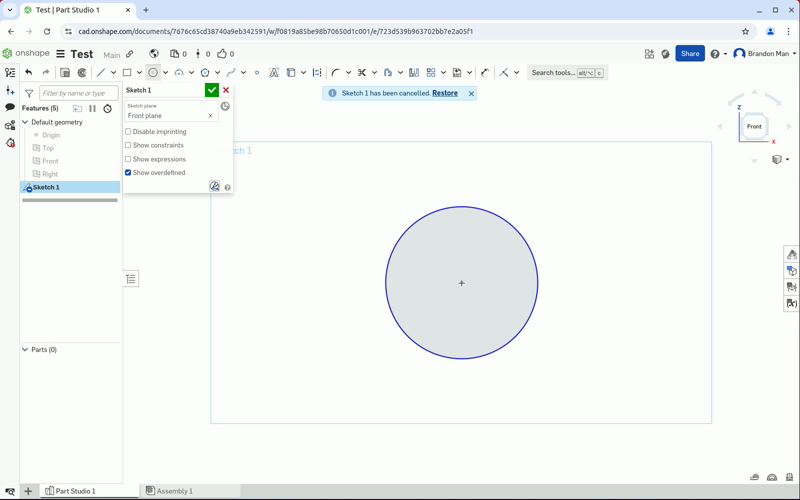
key_up(shift)
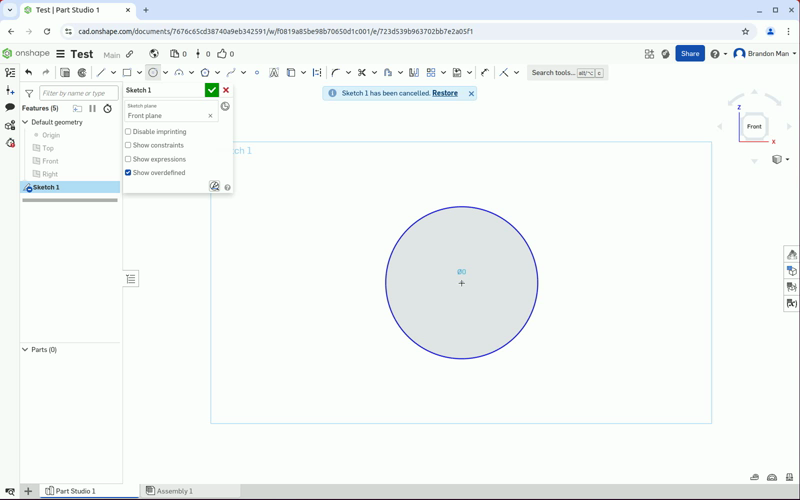
mouse_move(497, 282)
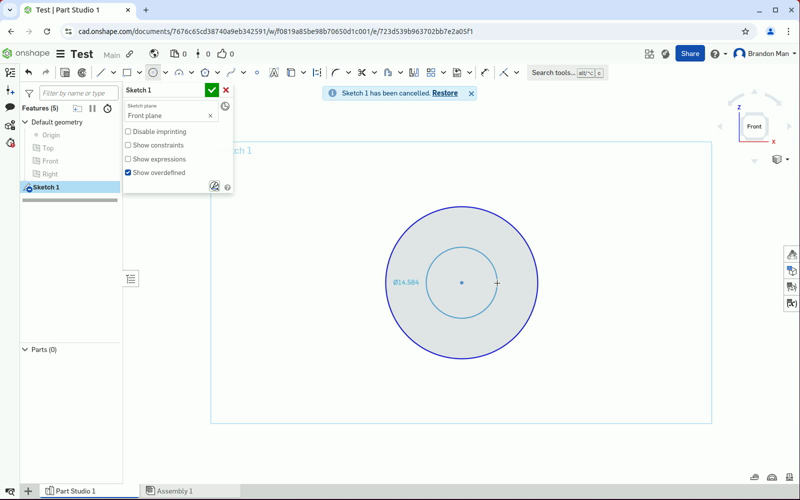
click(497, 282)
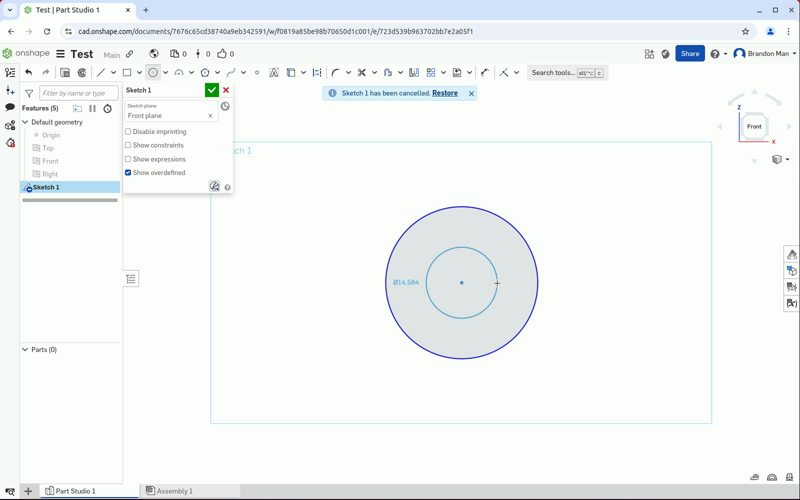
key(esc)
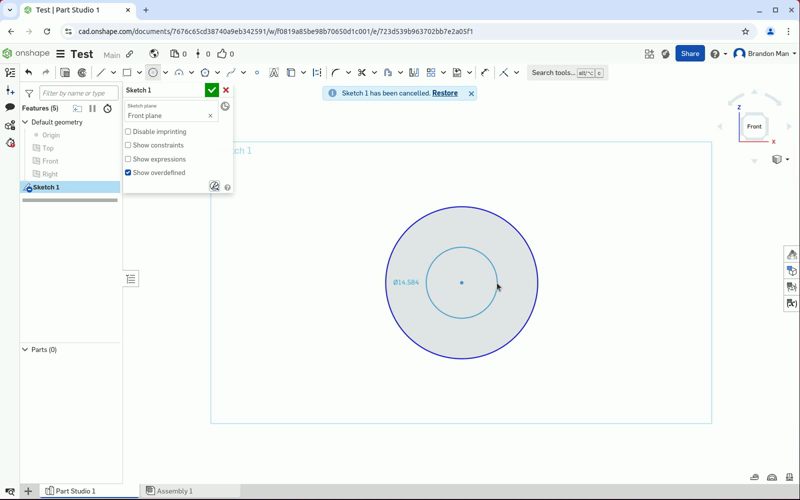
mouse_move(414, 291)
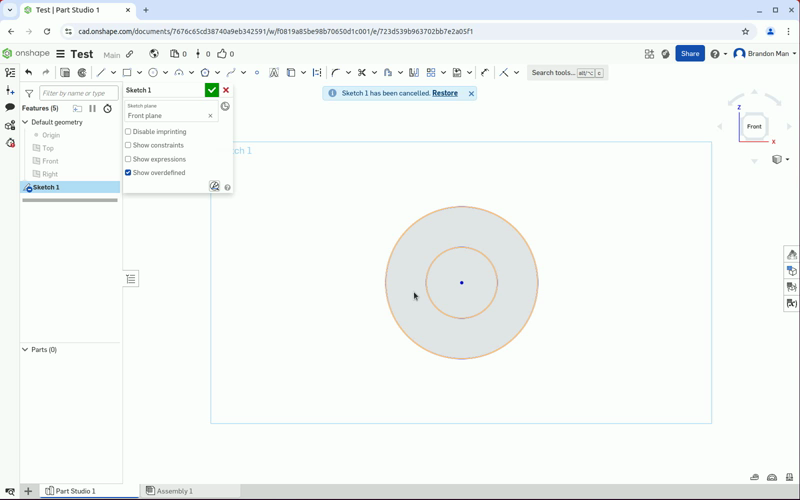
click(414, 291)
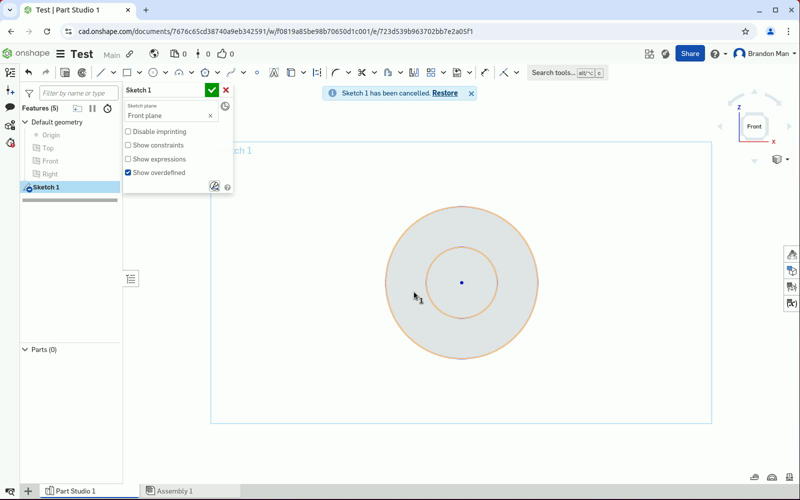
mouse_move(73, 352)
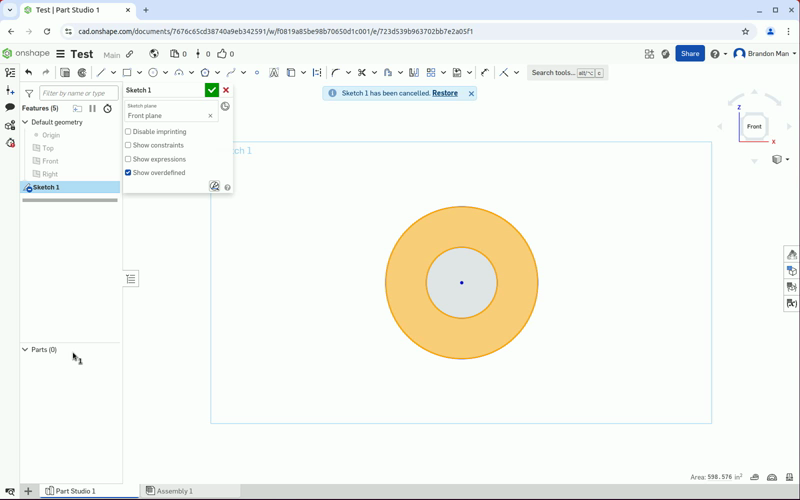
key(shift+y)
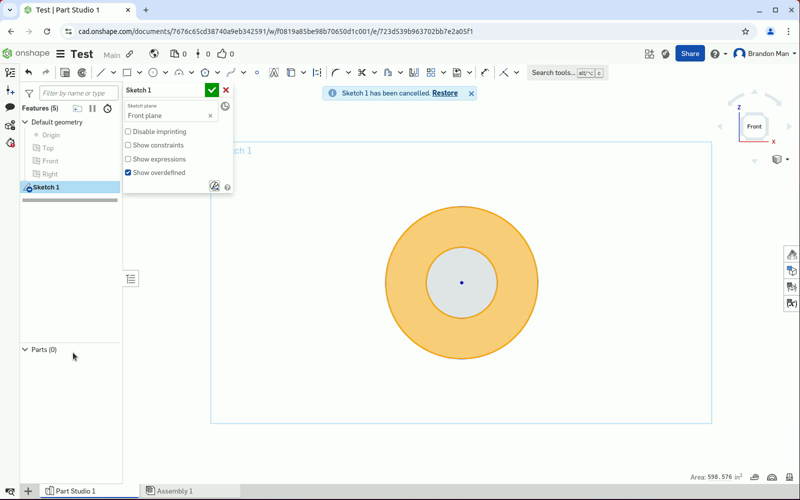
key(shift+e)
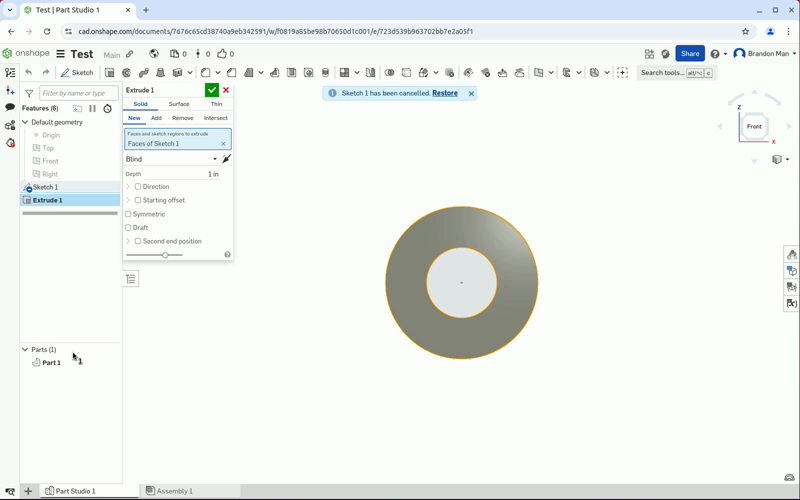
mouse_move(143, 106)
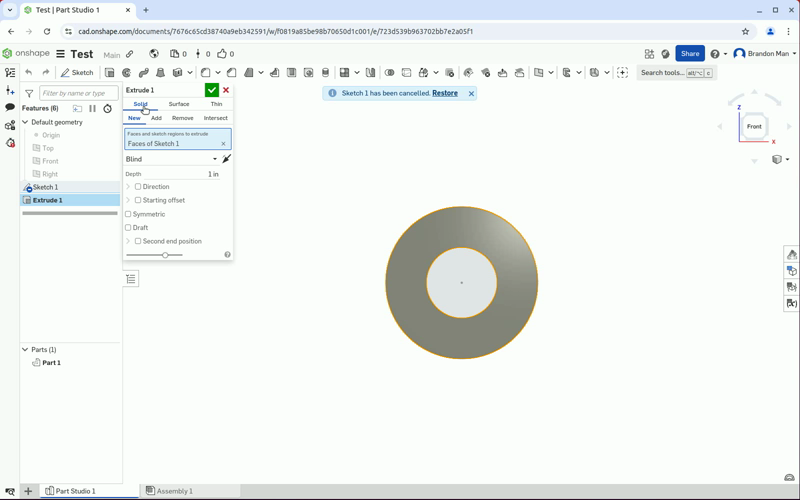
click(143, 106)
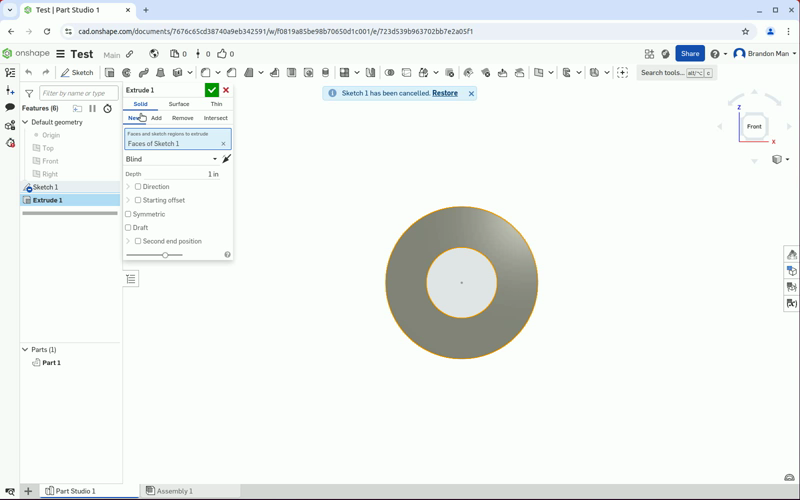
mouse_move(137, 120)
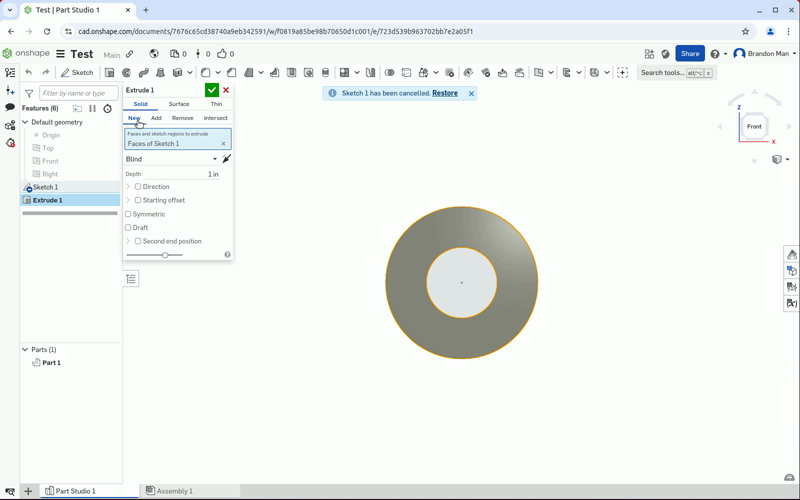
click(137, 120)
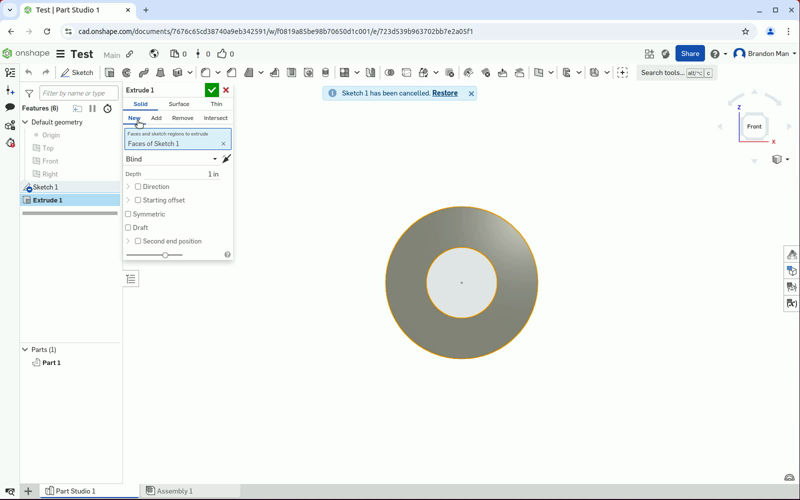
key(tab, 4)
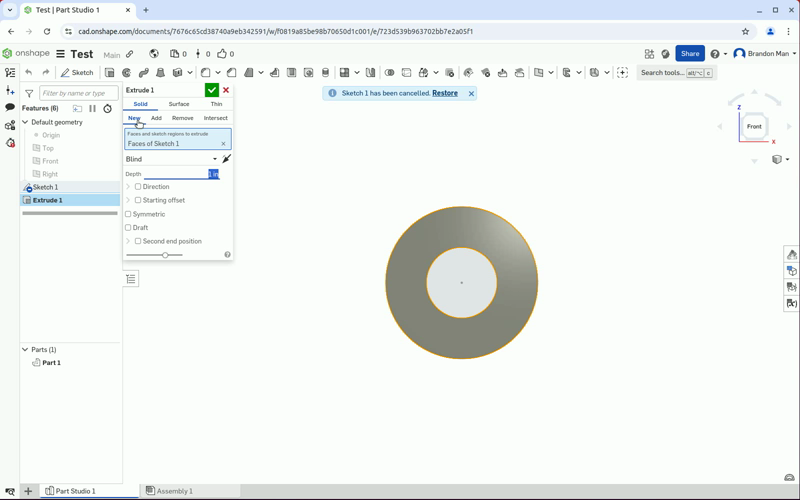
text(23.108)
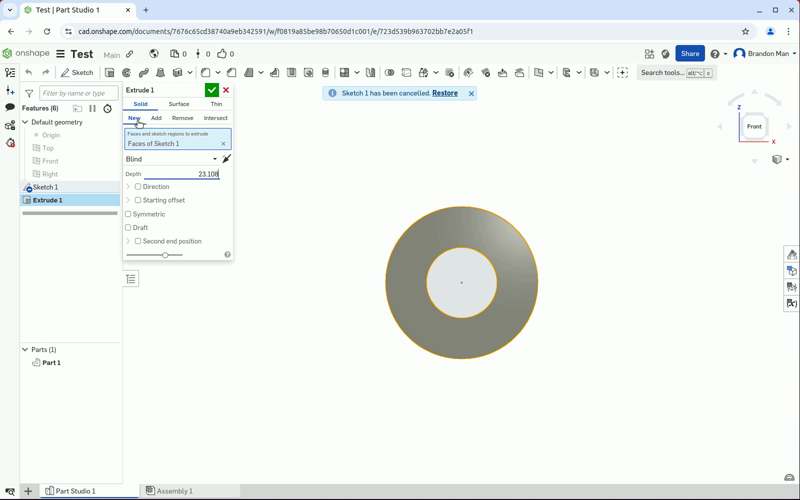
key(enter)
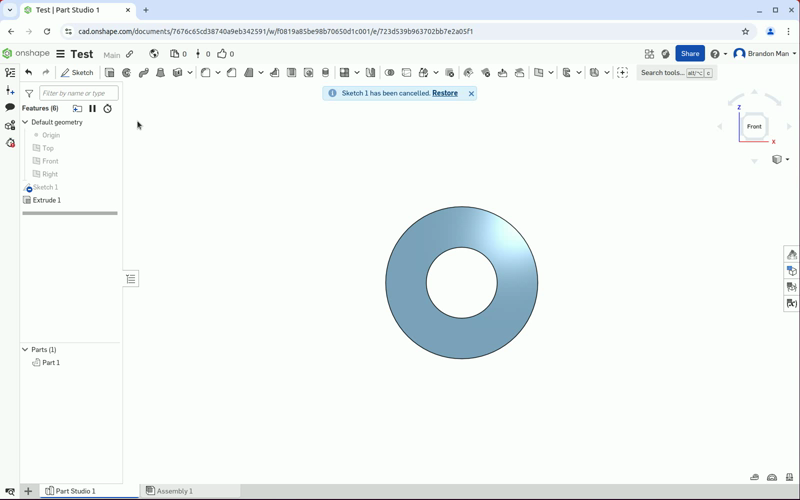
key(shift+h)
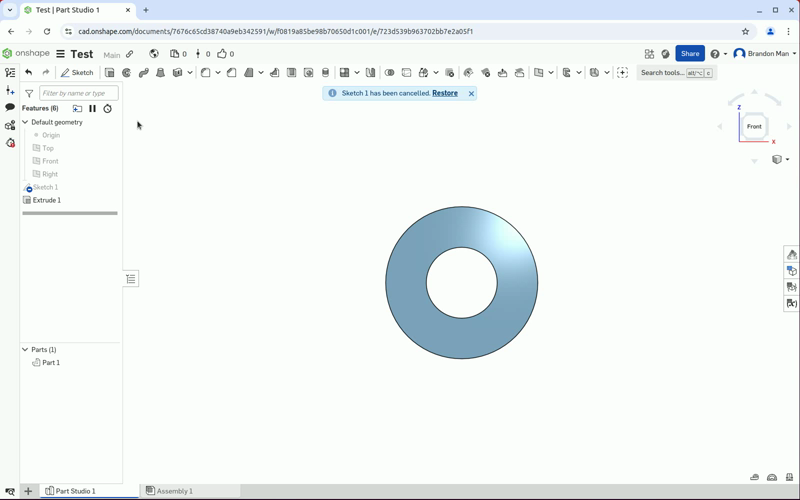
key(shift+h)
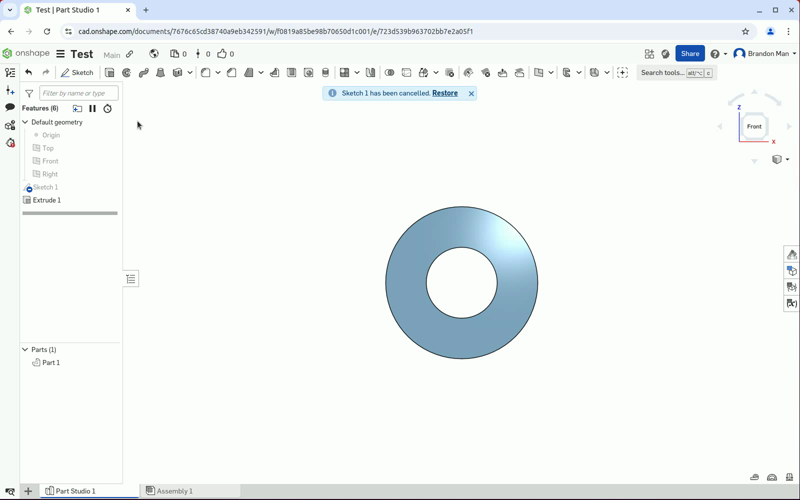
mouse_move(73, 189)
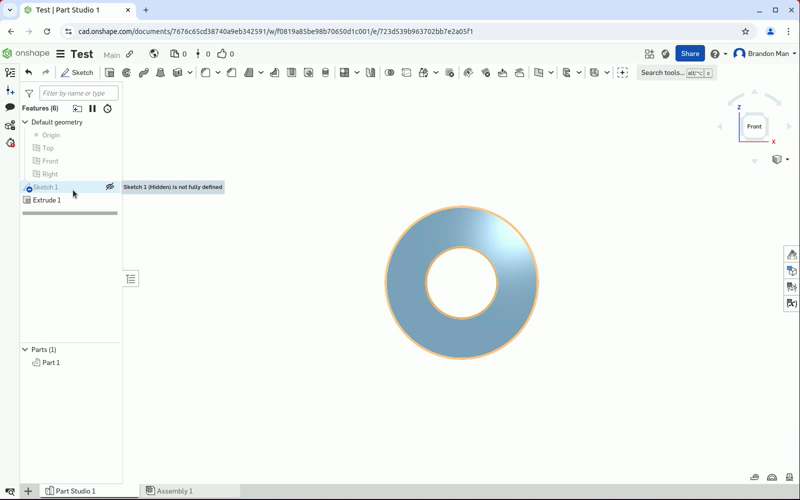
click(73, 189)
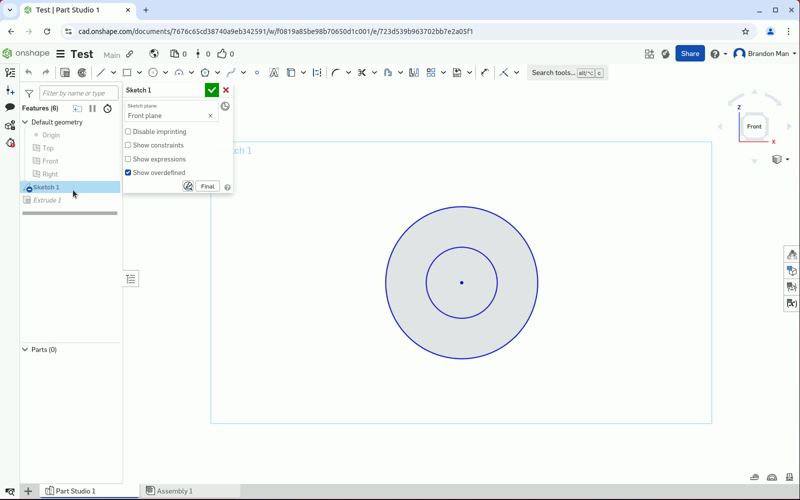
mouse_move(229, 92)
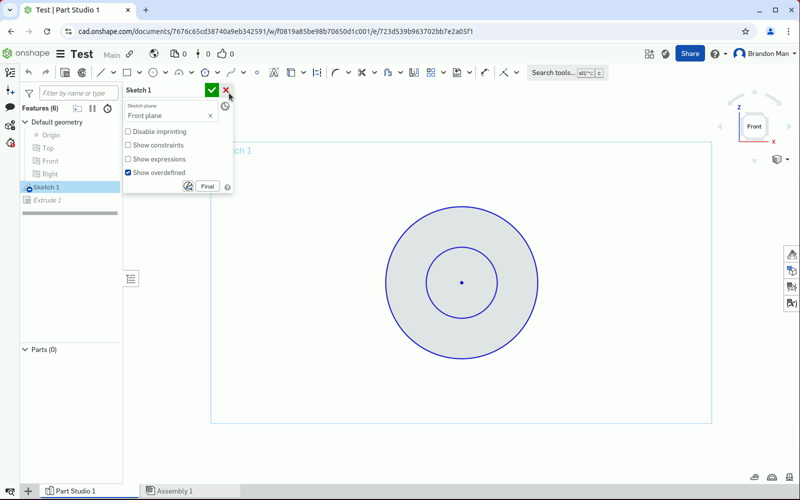
click(229, 92)
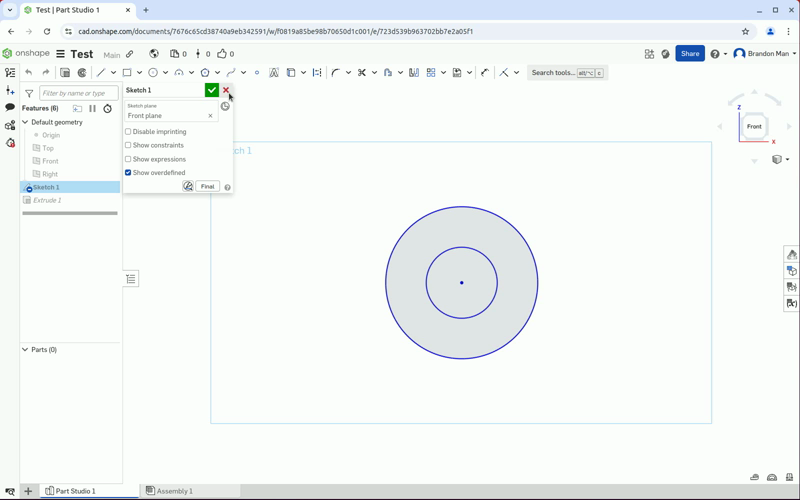
key(shift+s)
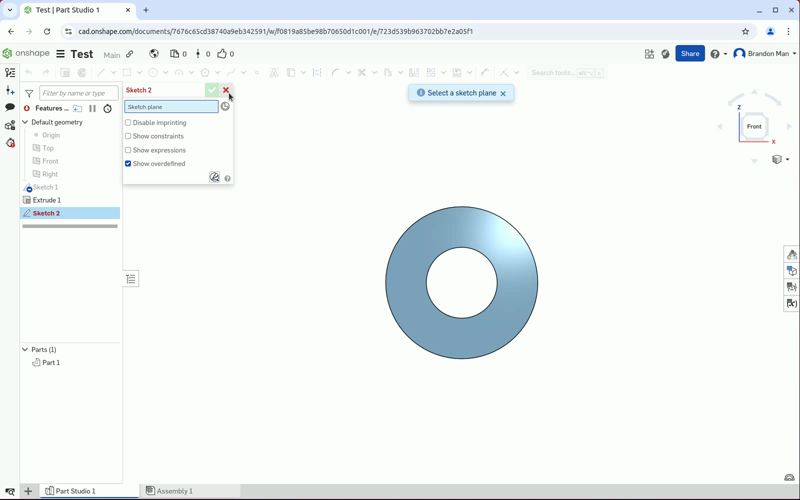
mouse_move(73, 163)
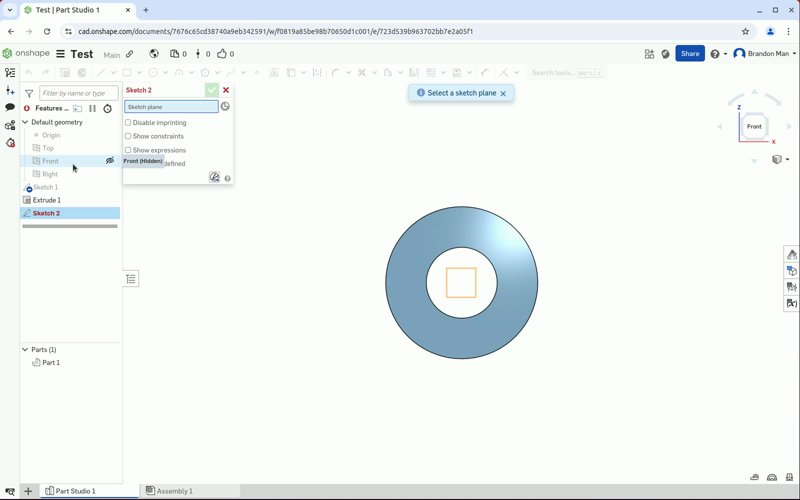
click(73, 163)
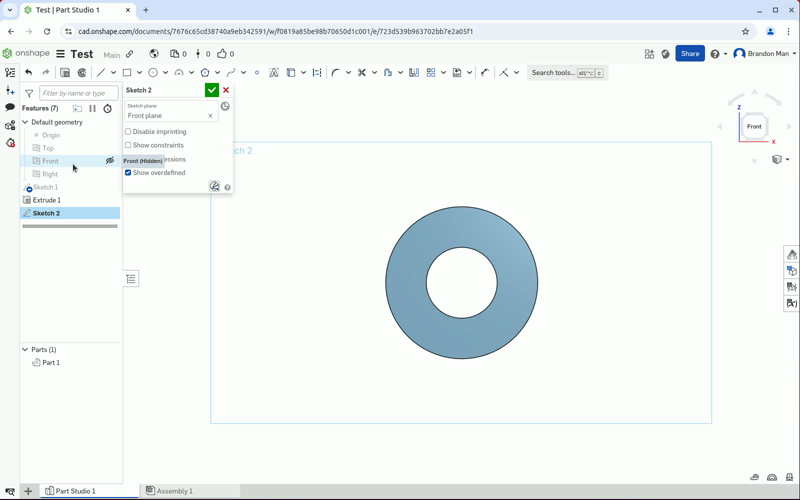
mouse_move(73, 352)
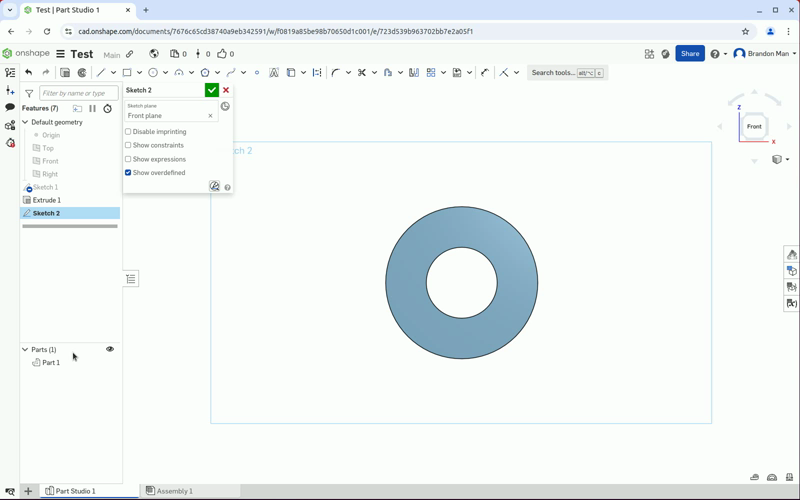
key(y)
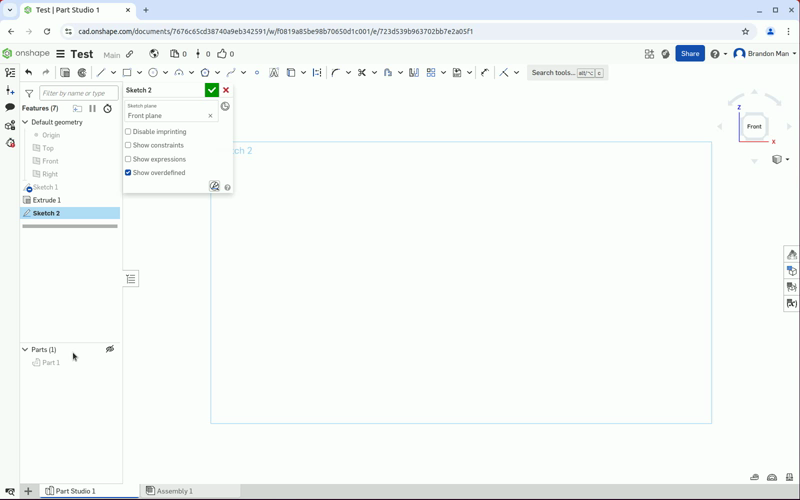
key(c)
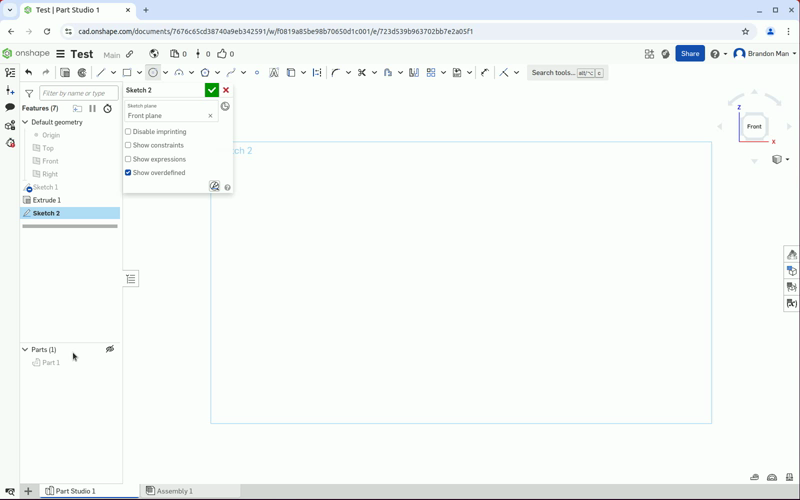
key_down(shift)
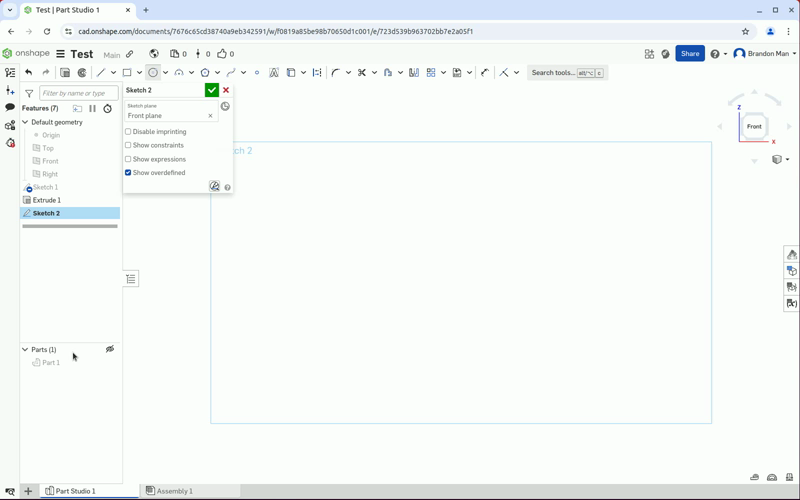
mouse_move(461, 282)
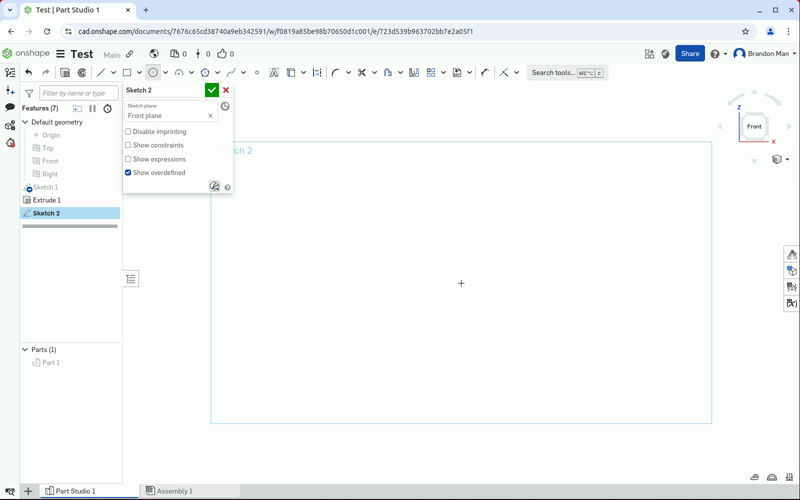
click(461, 282)
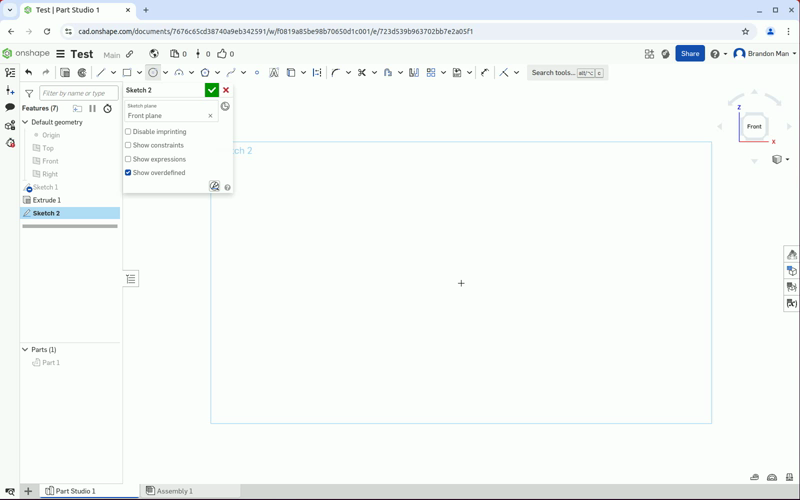
key_up(shift)
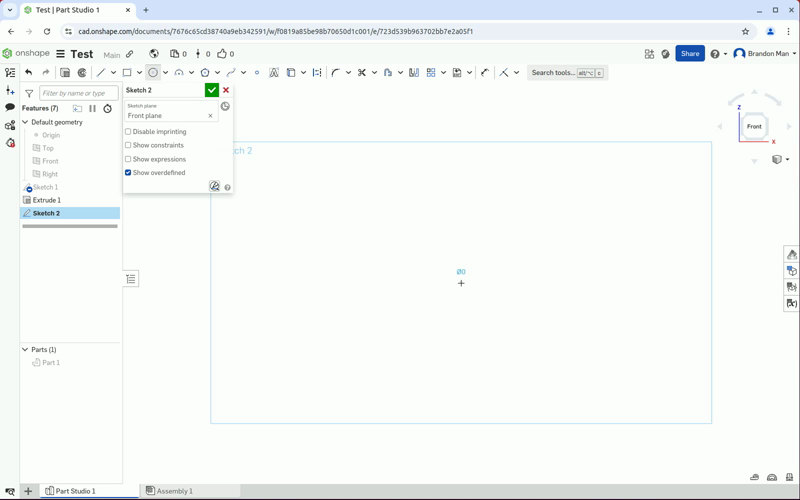
mouse_move(555, 282)
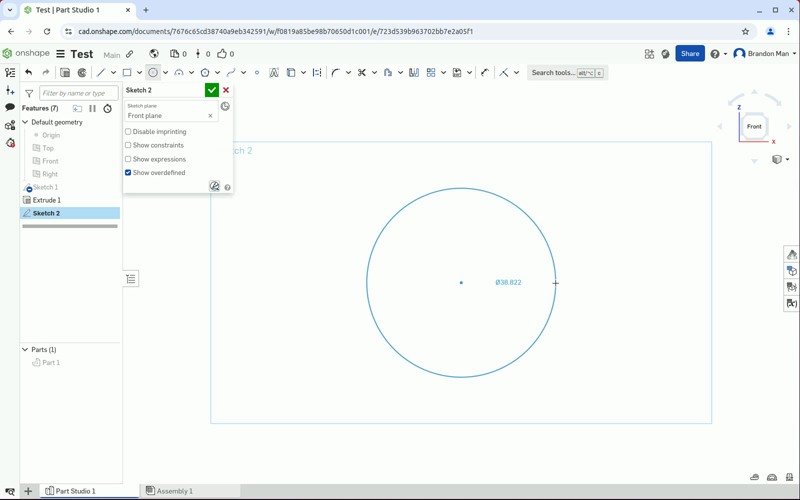
click(555, 282)
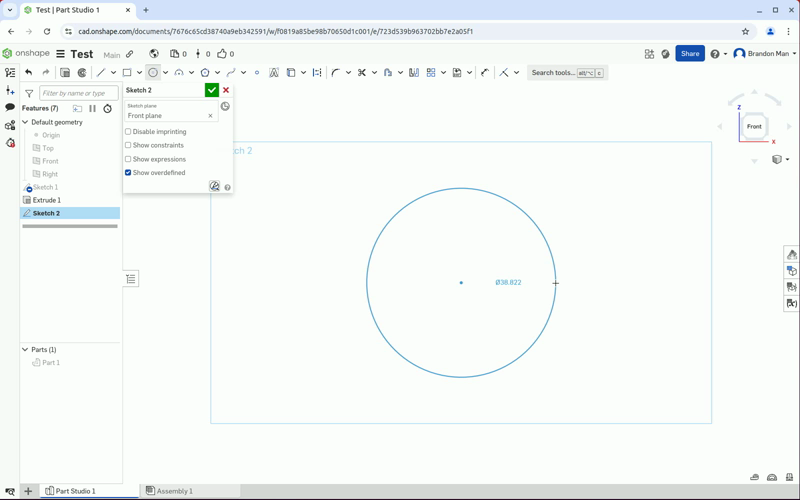
key(esc)
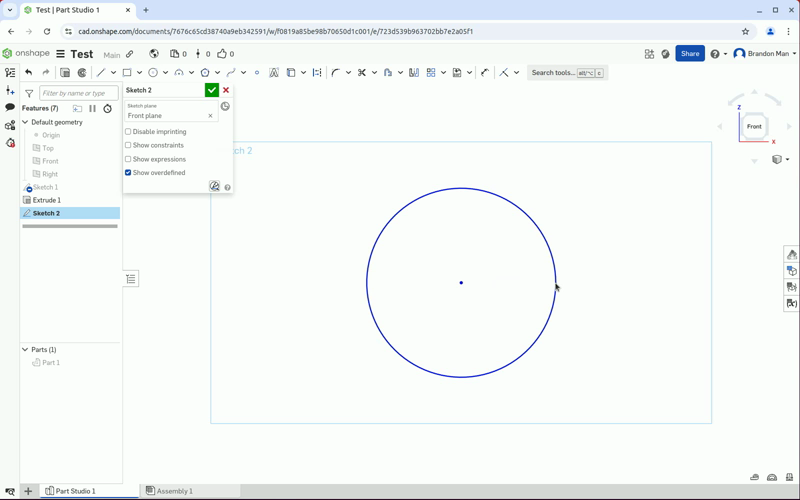
key(c)
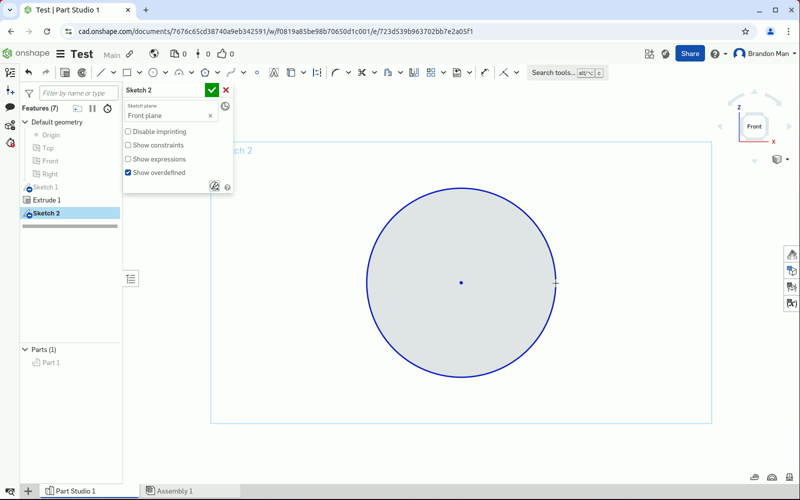
key_down(shift)
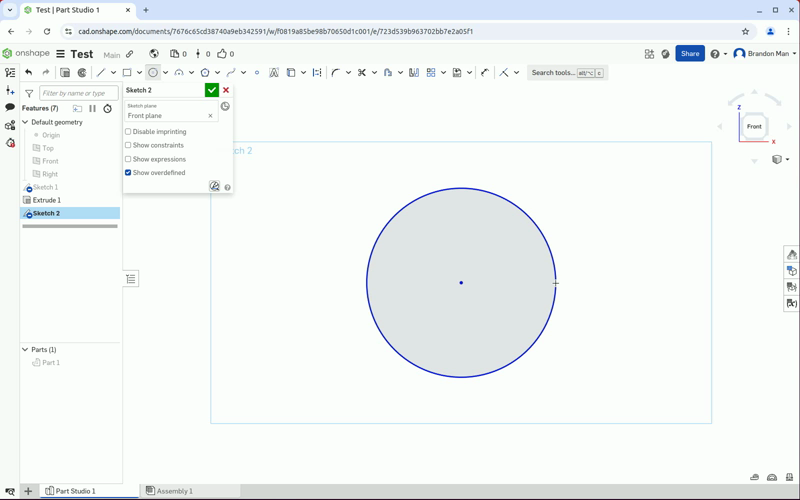
mouse_move(461, 282)
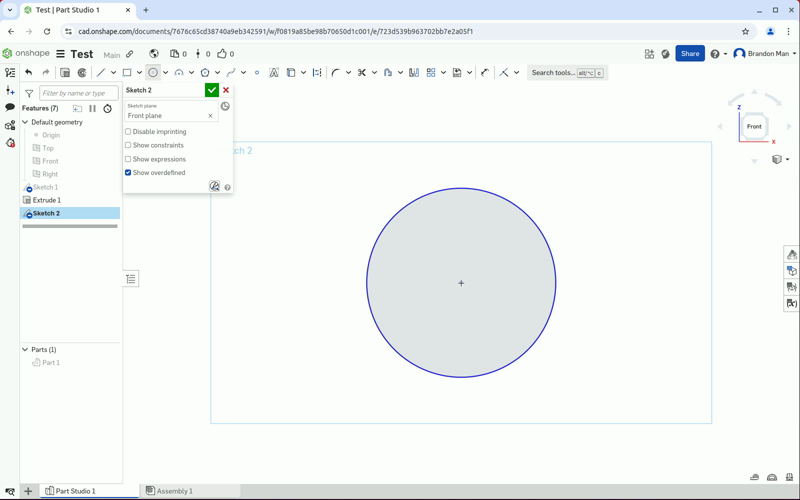
click(461, 282)
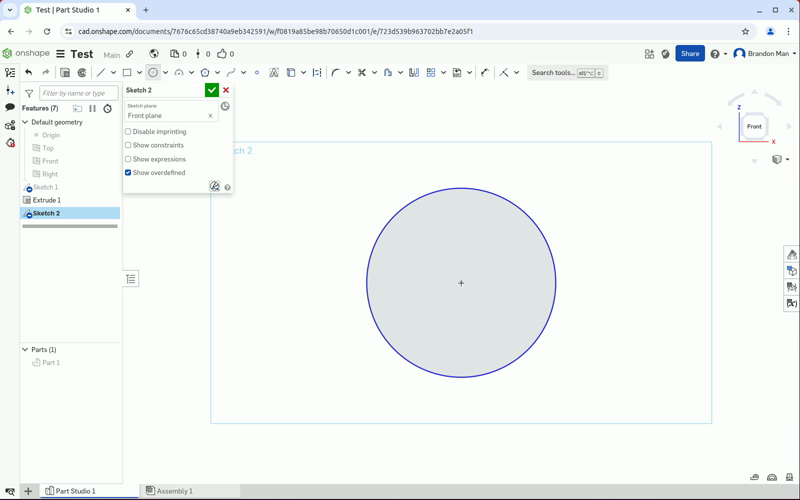
key_up(shift)
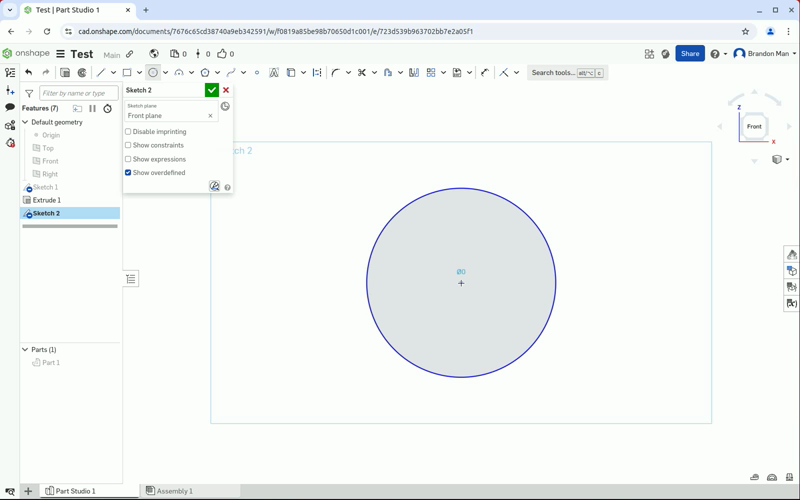
mouse_move(537, 282)
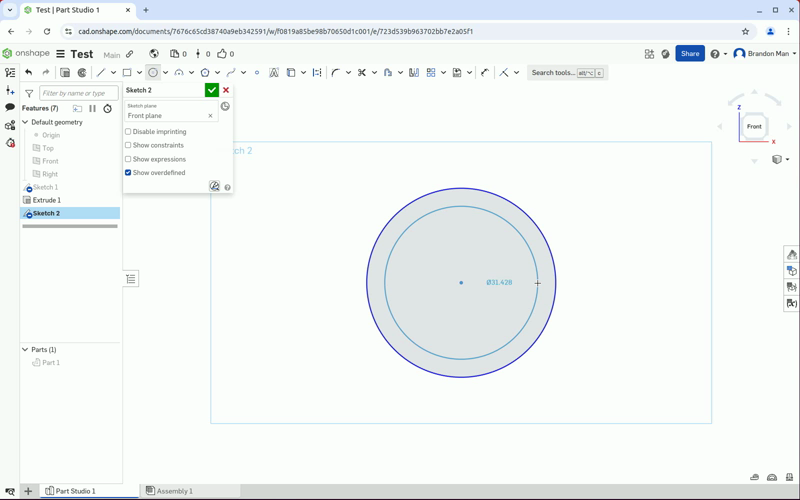
click(537, 282)
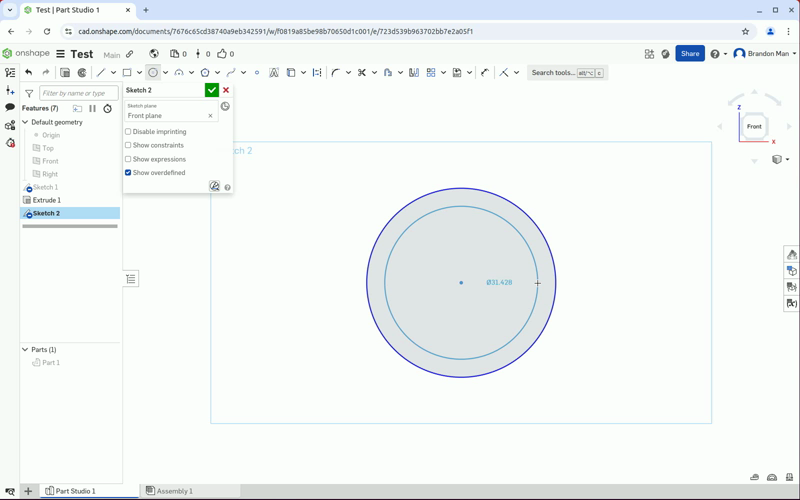
key(esc)
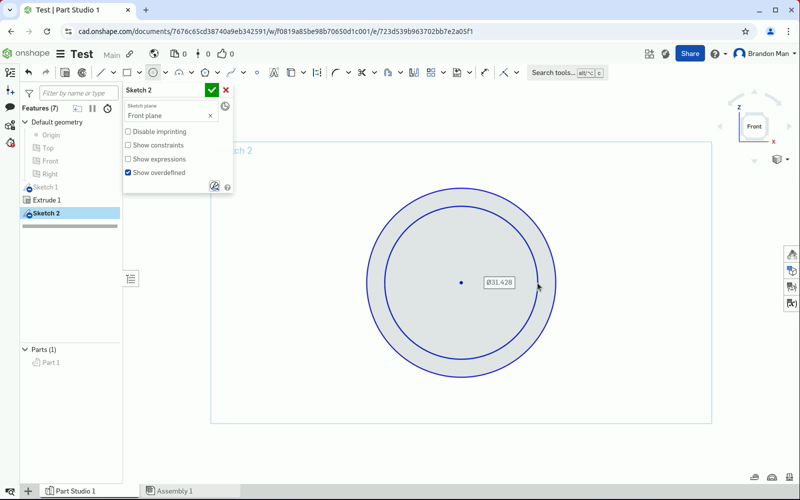
mouse_move(378, 281)
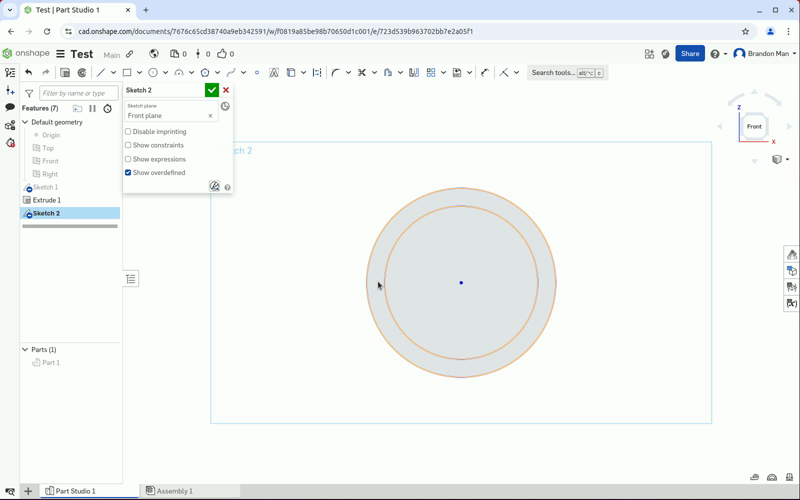
click(378, 281)
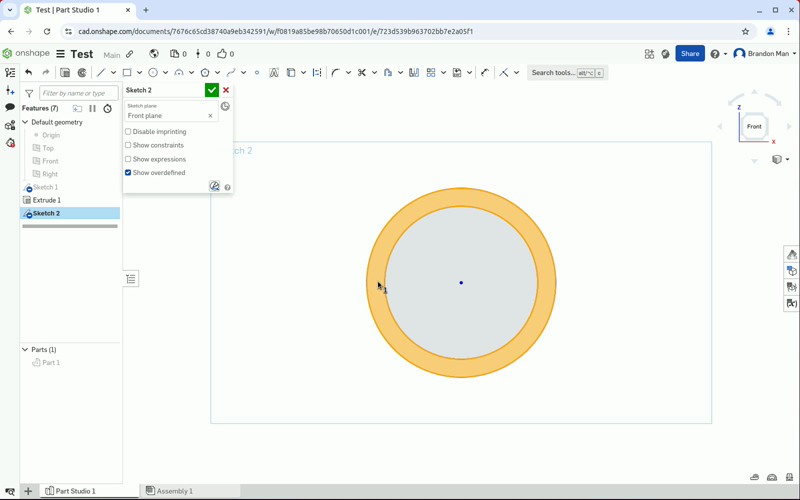
mouse_move(73, 352)
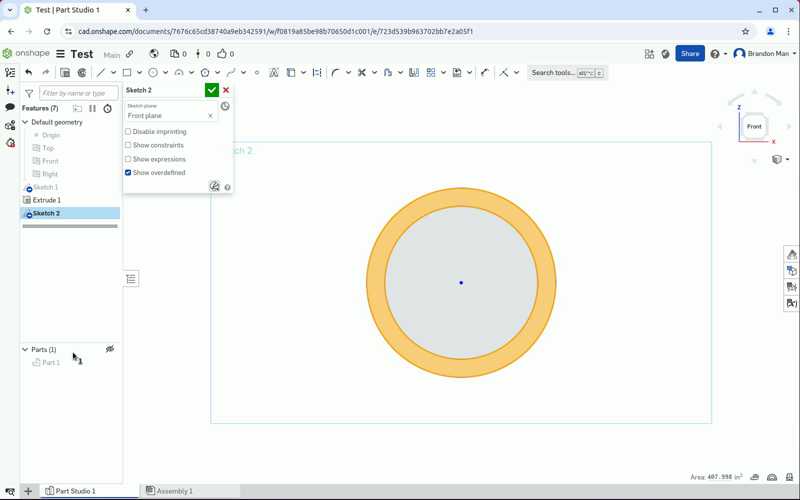
key(shift+y)
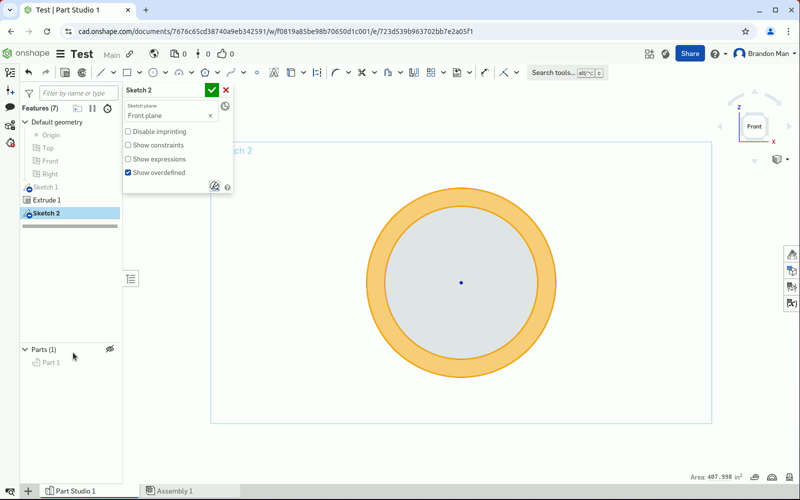
key(shift+e)
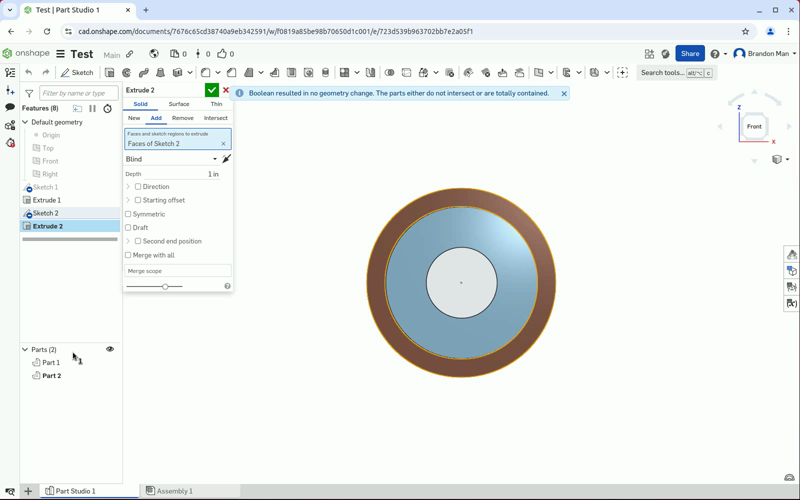
mouse_move(143, 106)
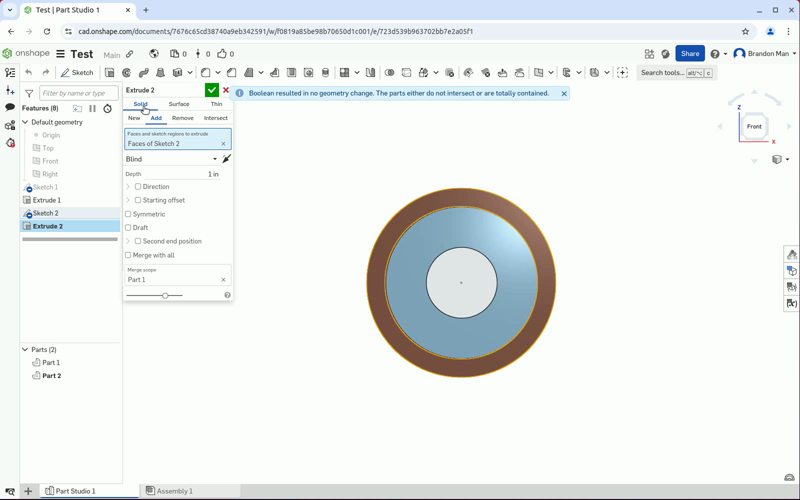
click(143, 106)
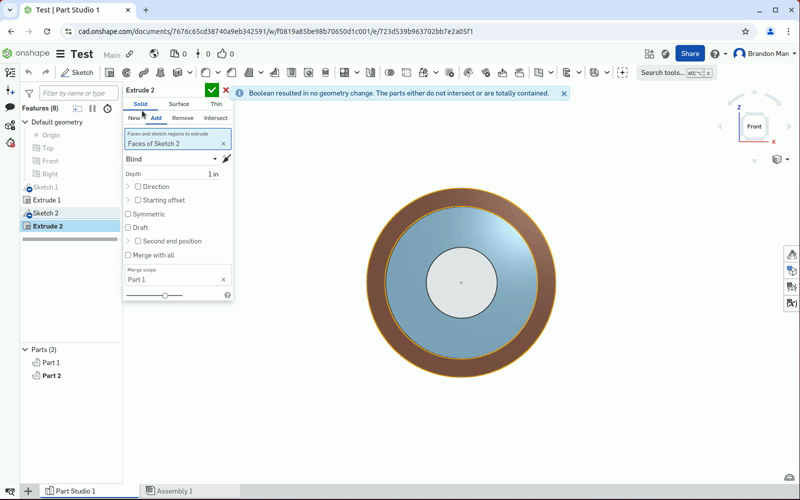
mouse_move(137, 120)
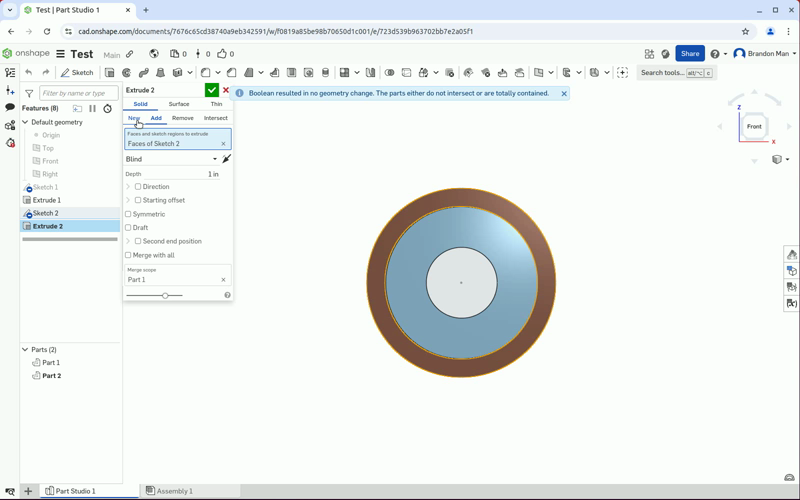
click(137, 120)
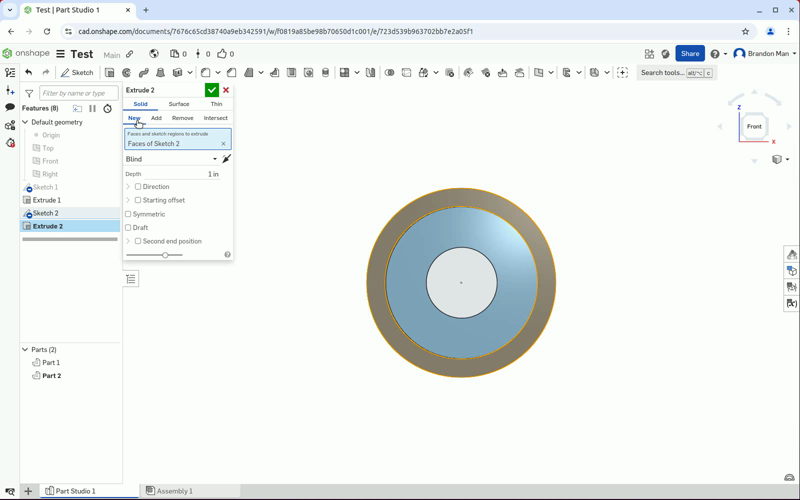
key(tab, 4)
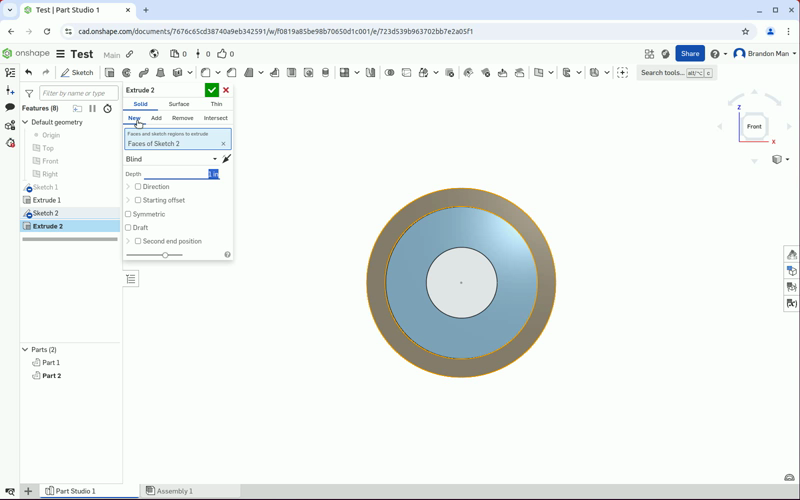
text(7.703)
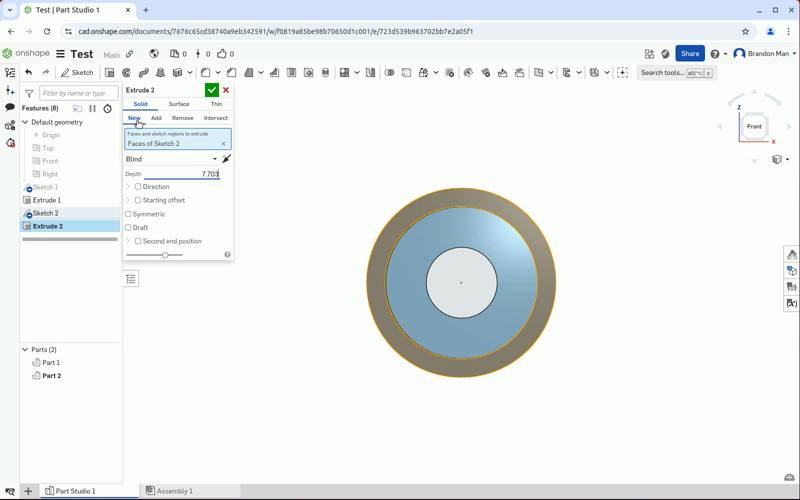
key(enter)
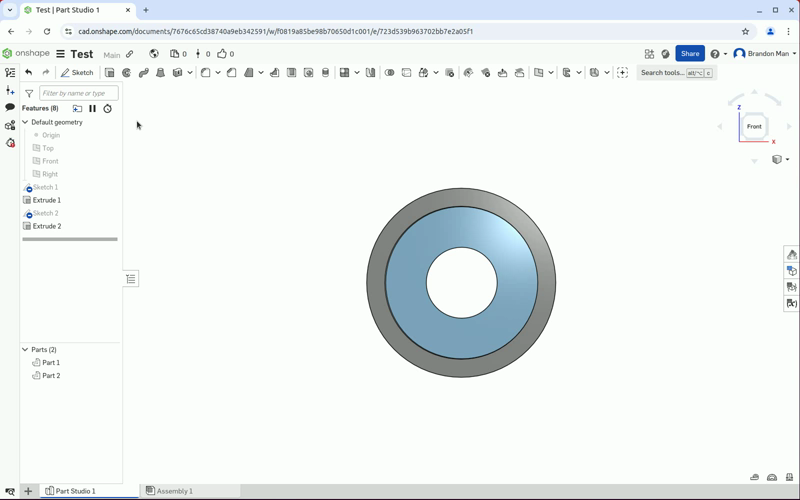
key(shift+h)
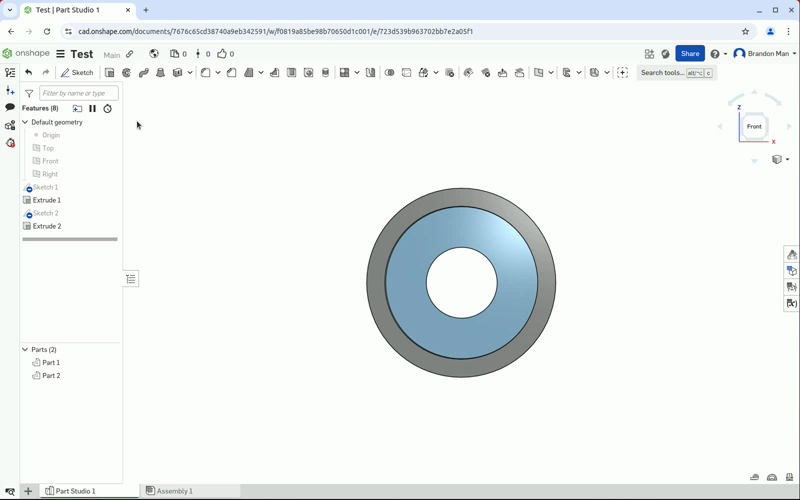
key(shift+h)
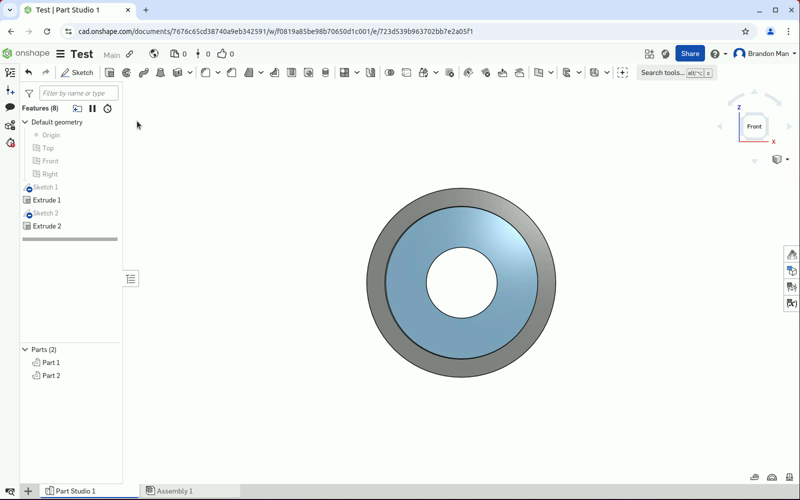
mouse_move(73, 189)
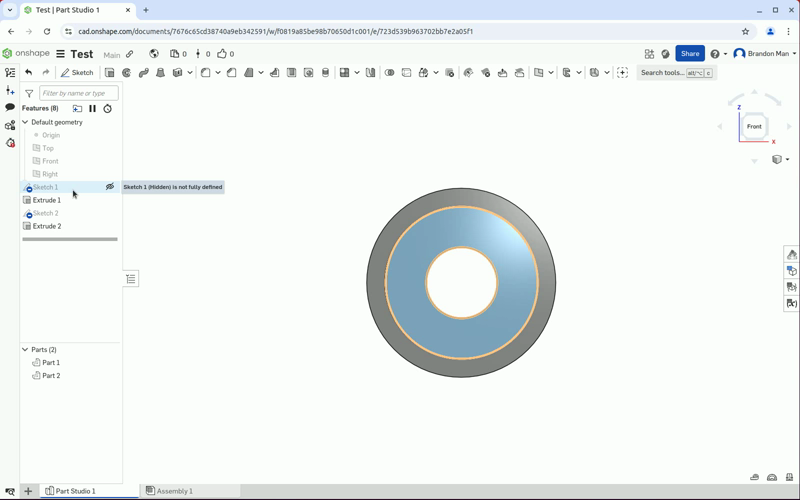
click(73, 189)
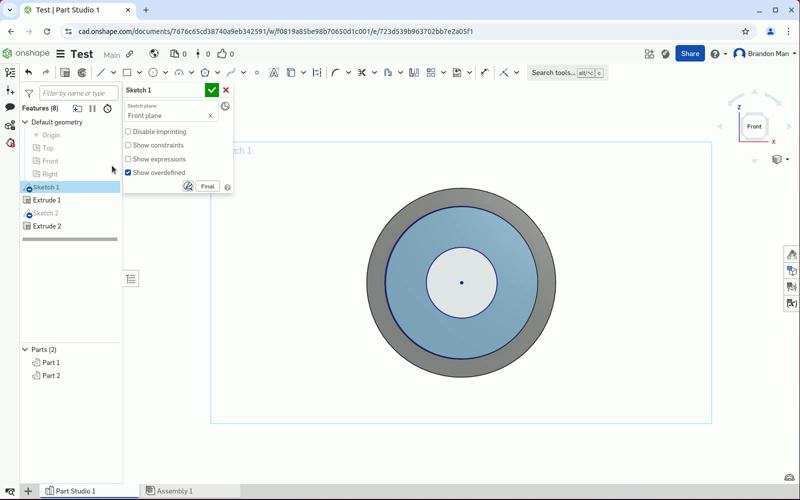
mouse_move(229, 92)
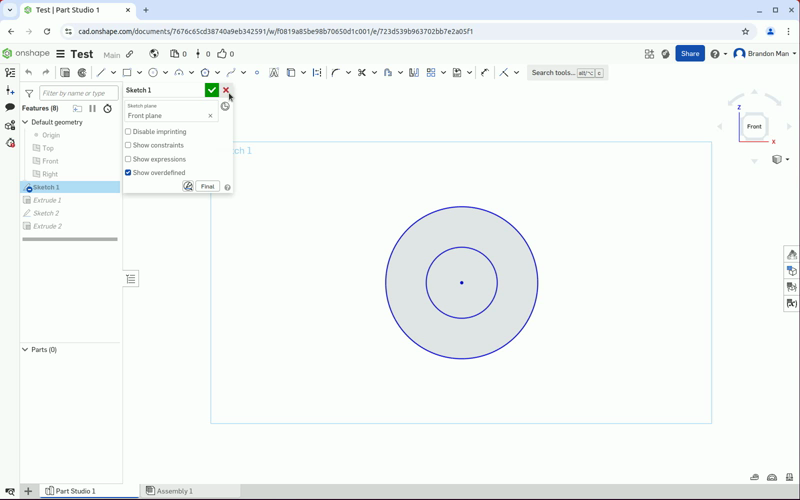
click(229, 92)
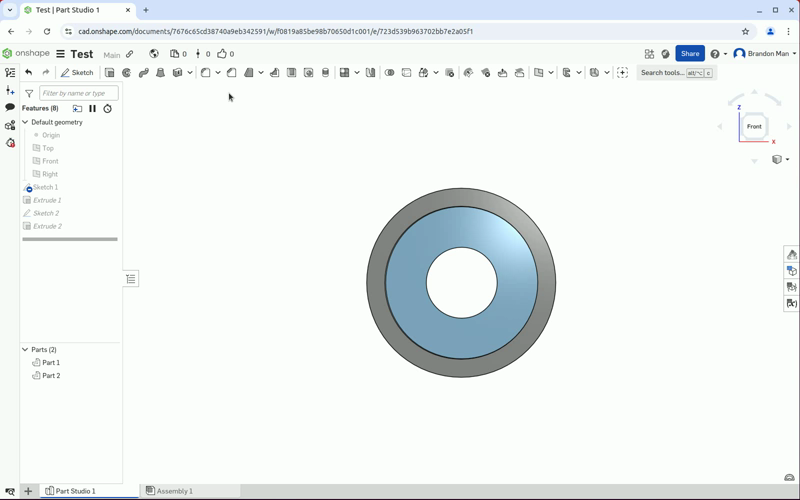
mouse_move(541, 75)
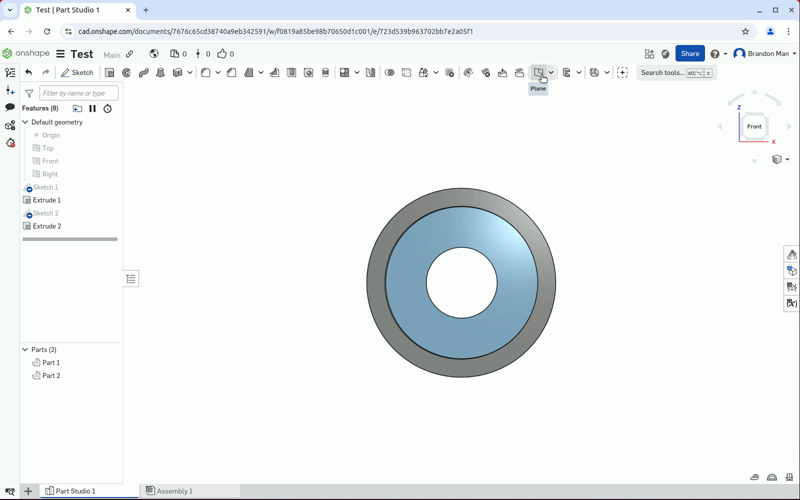
click(541, 75)
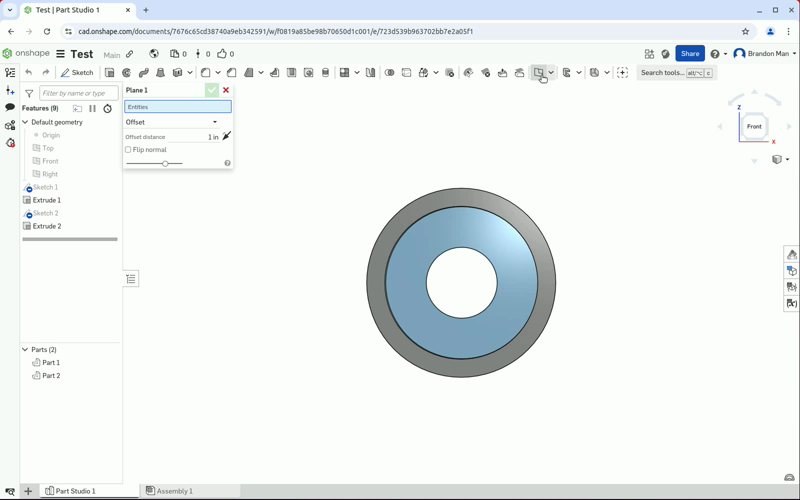
mouse_move(73, 163)
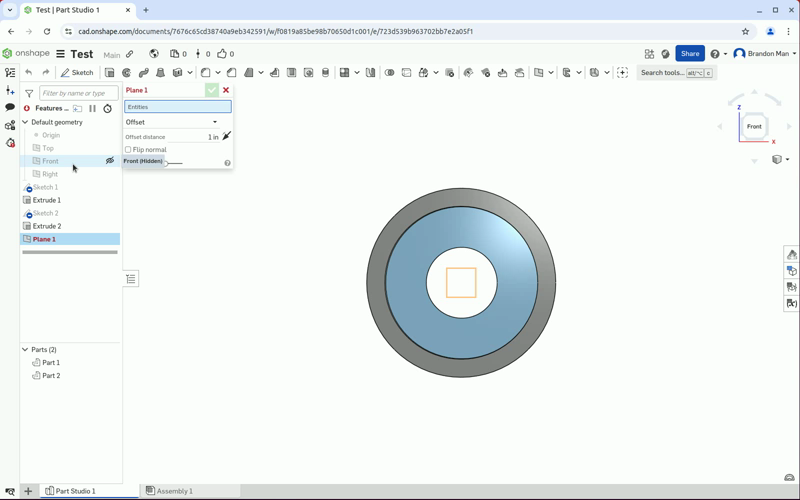
click(73, 163)
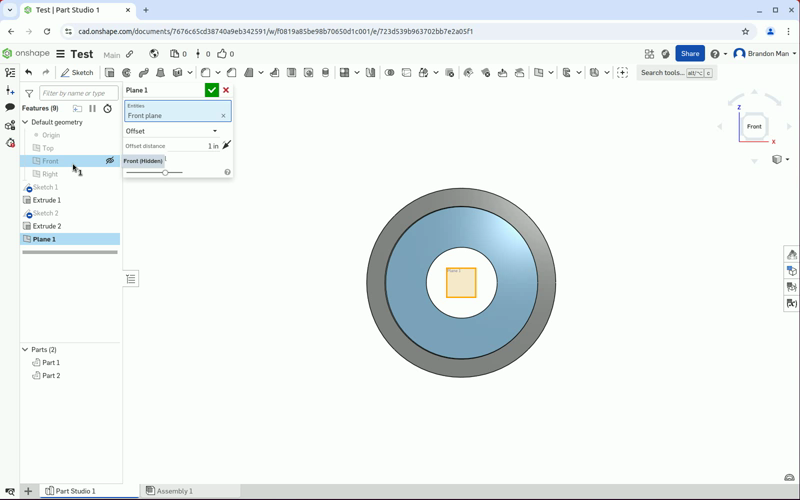
key(tab, 2)
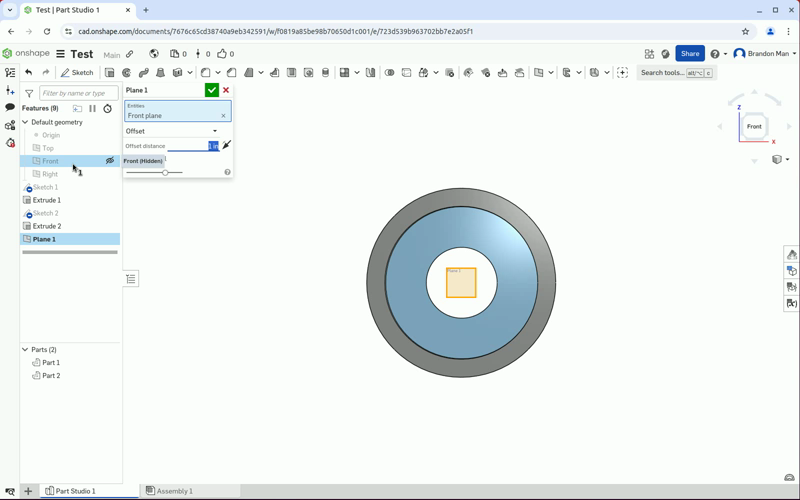
text(23.108)
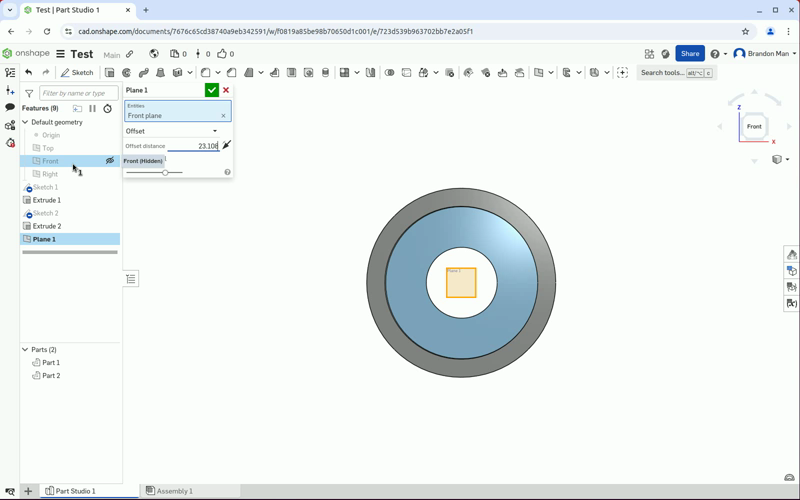
key(enter, 2)
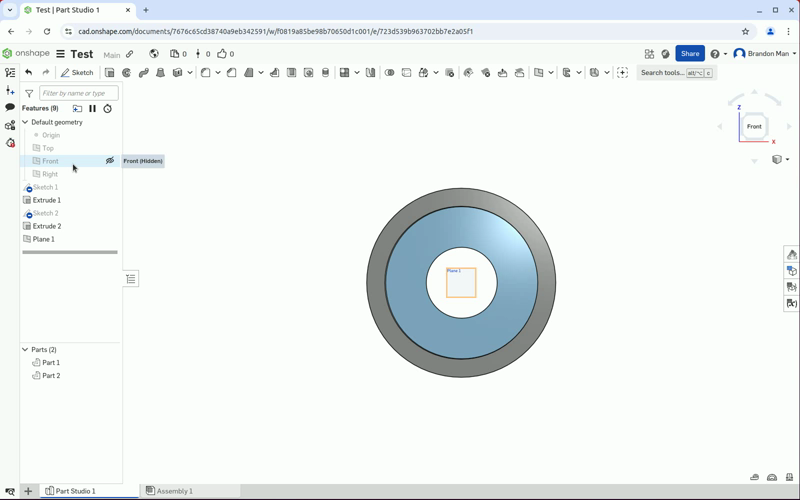
key(shift+s)
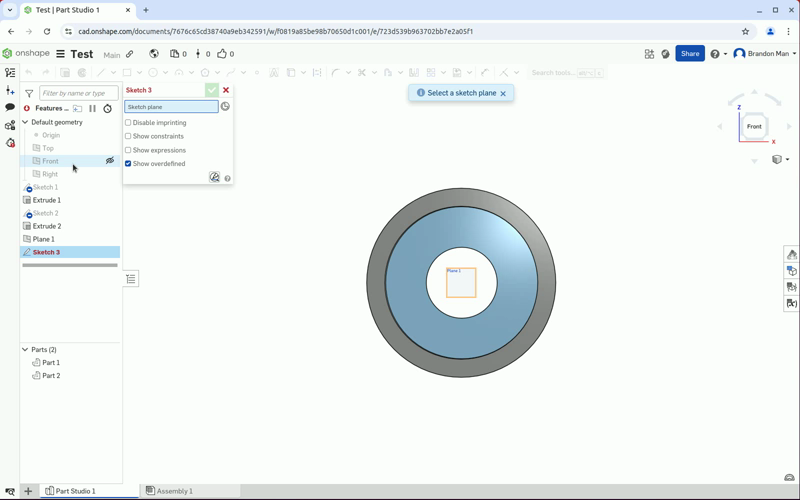
mouse_move(73, 241)
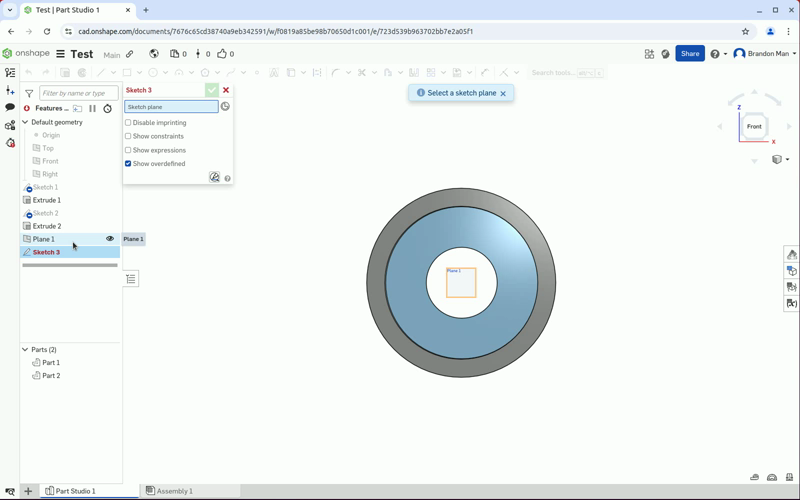
click(73, 241)
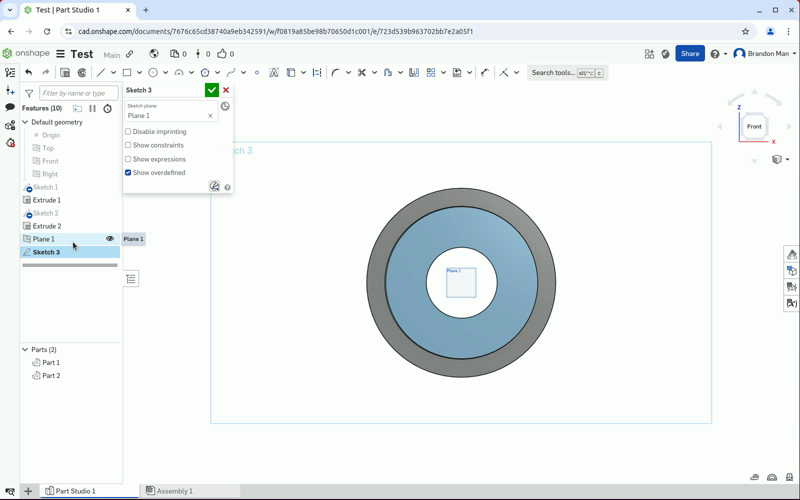
mouse_move(73, 352)
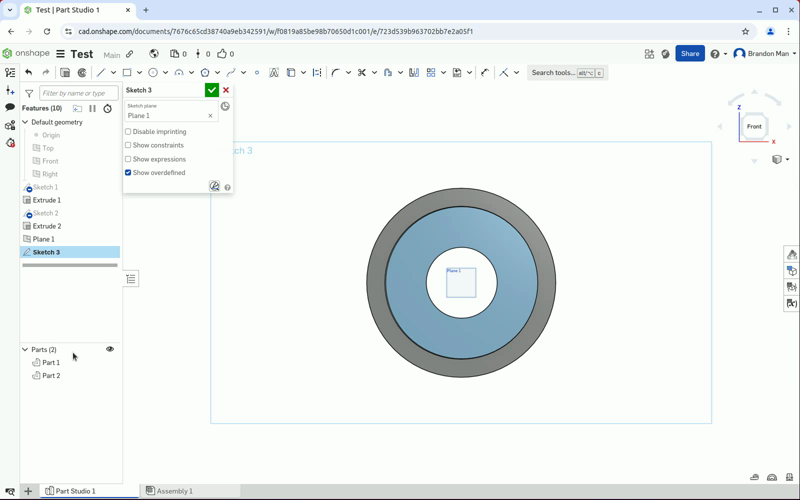
key(y)
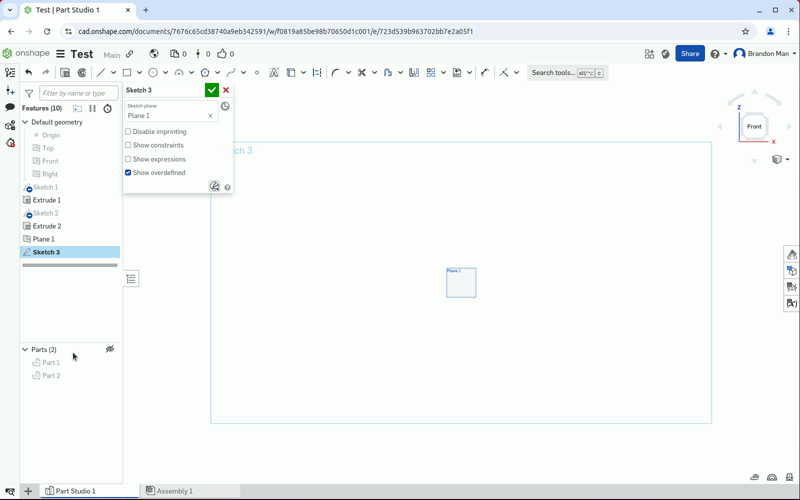
key(c)
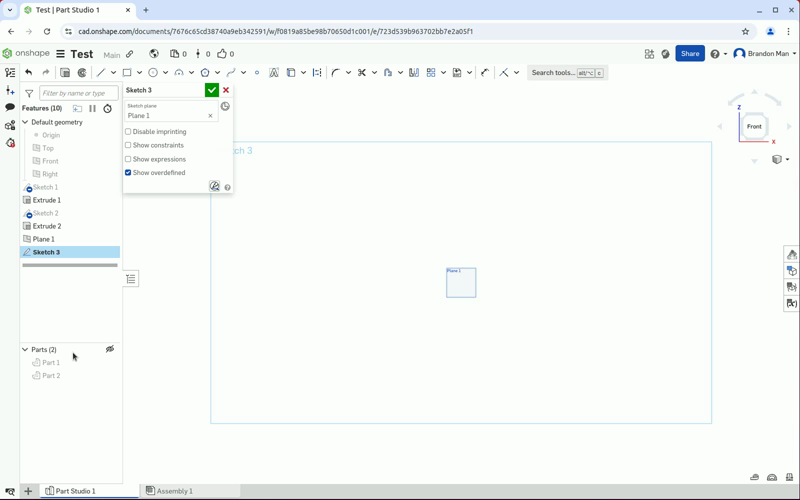
key_down(shift)
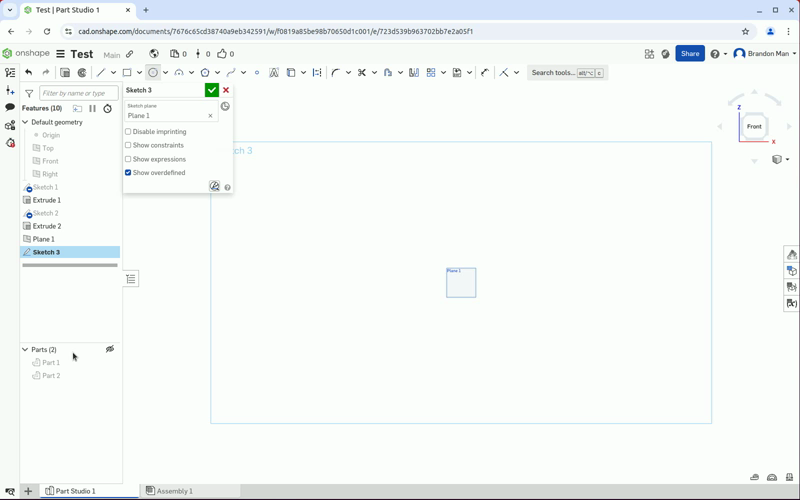
mouse_move(461, 282)
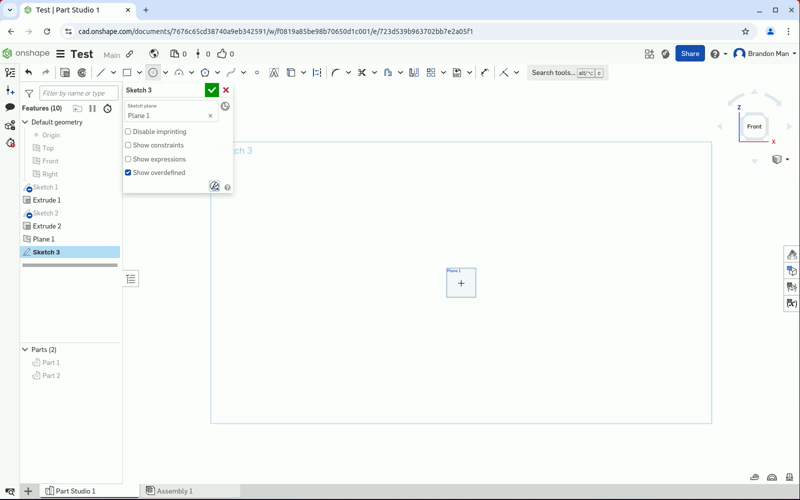
click(461, 282)
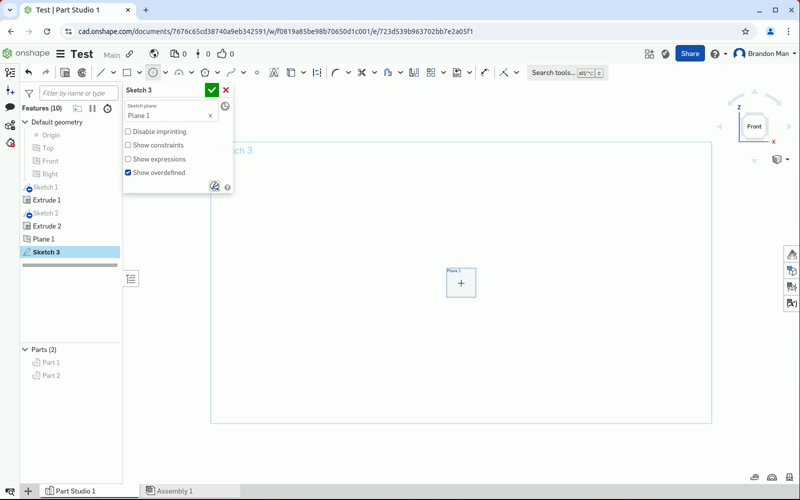
key_up(shift)
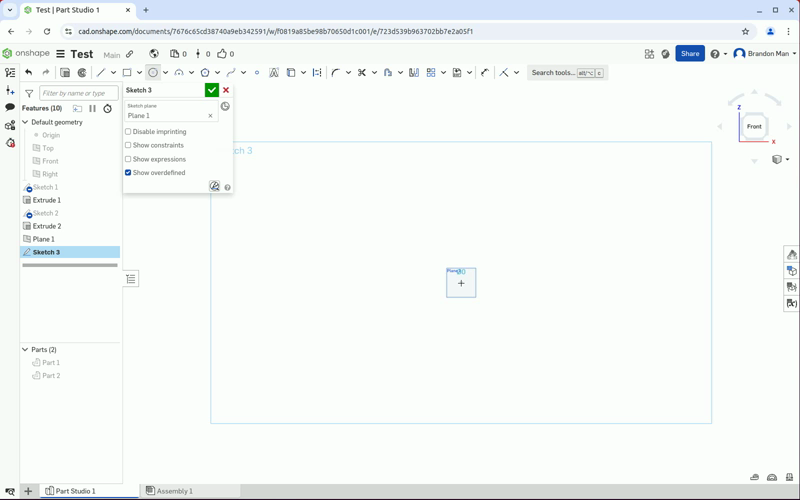
mouse_move(518, 282)
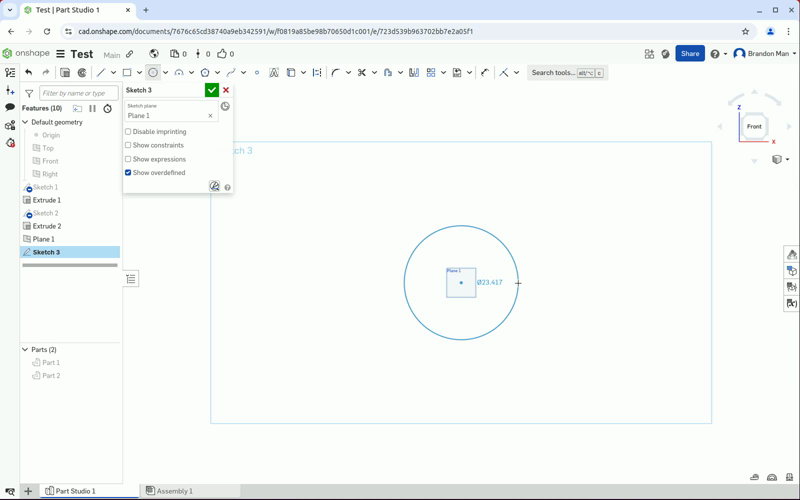
click(518, 282)
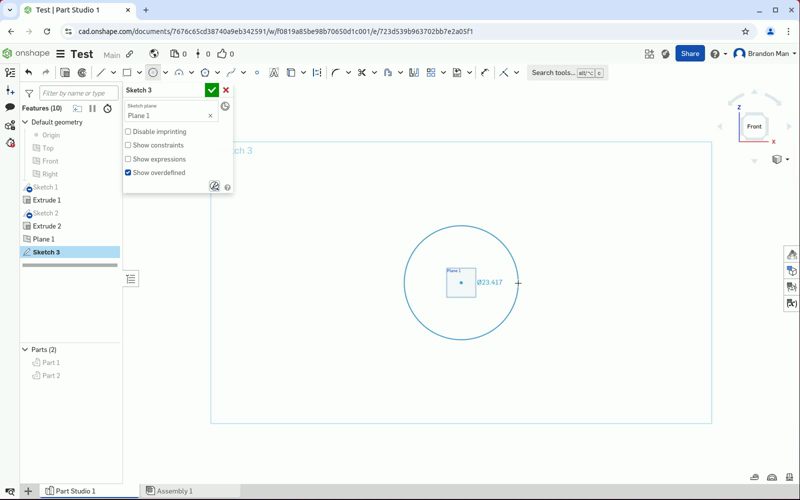
key(esc)
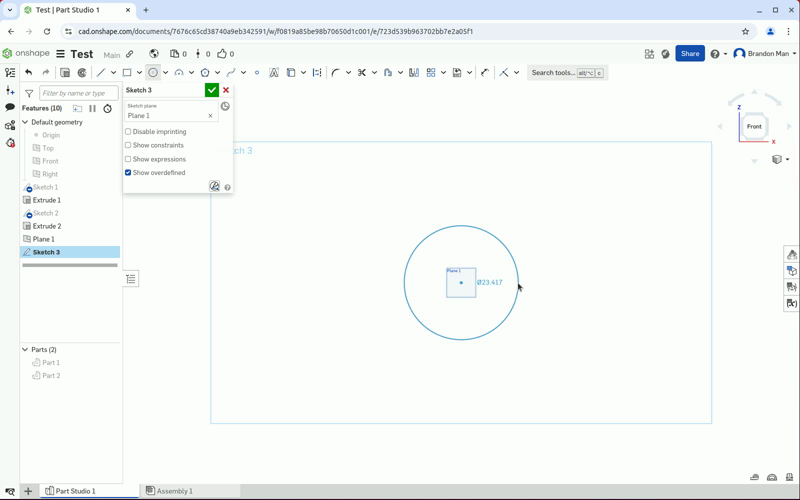
key(c)
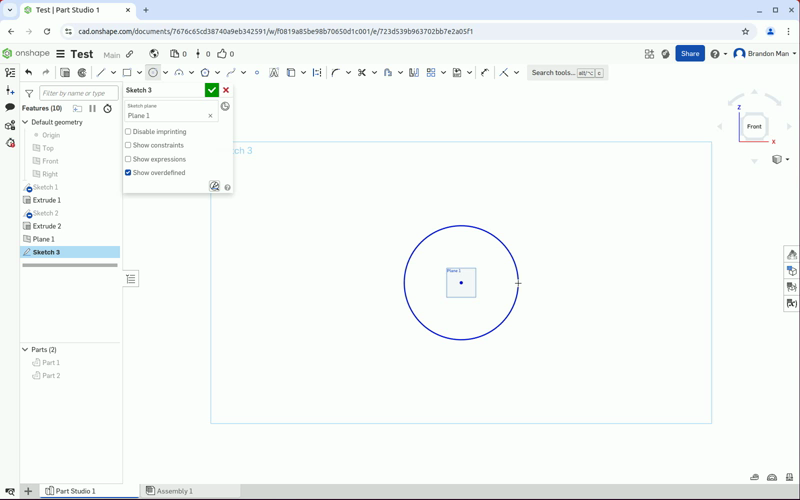
key_down(shift)
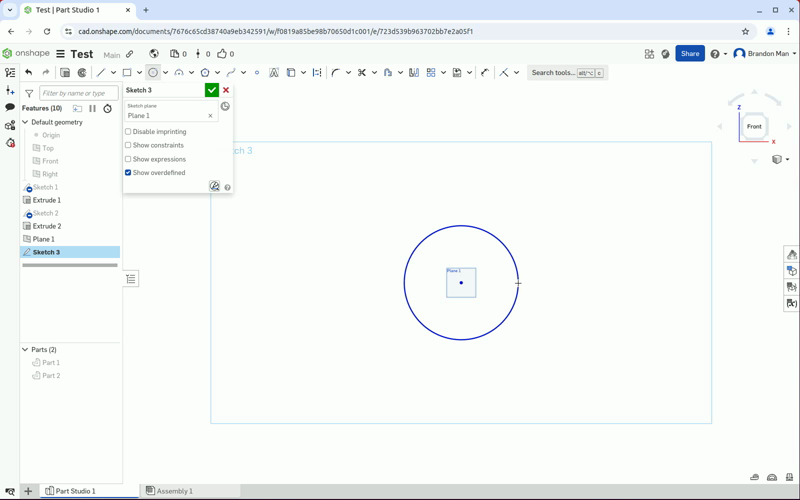
mouse_move(461, 282)
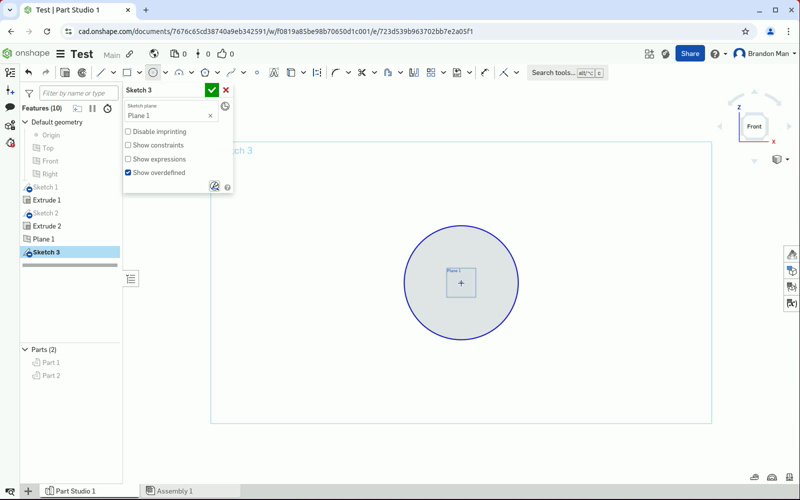
click(461, 282)
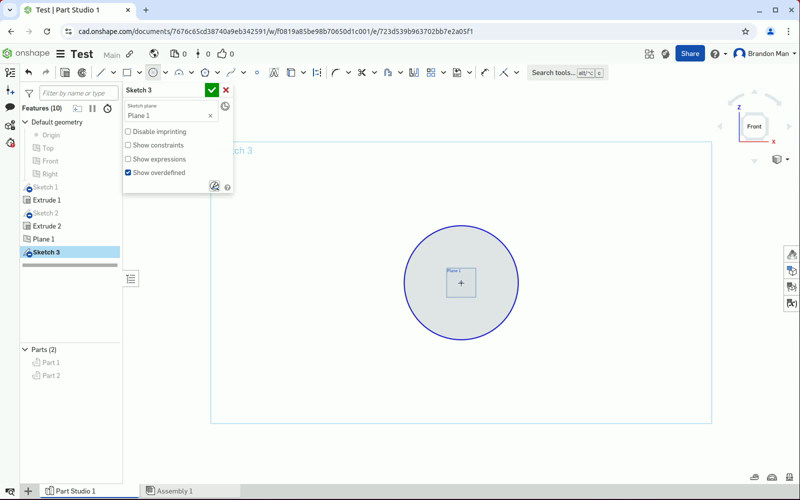
key_up(shift)
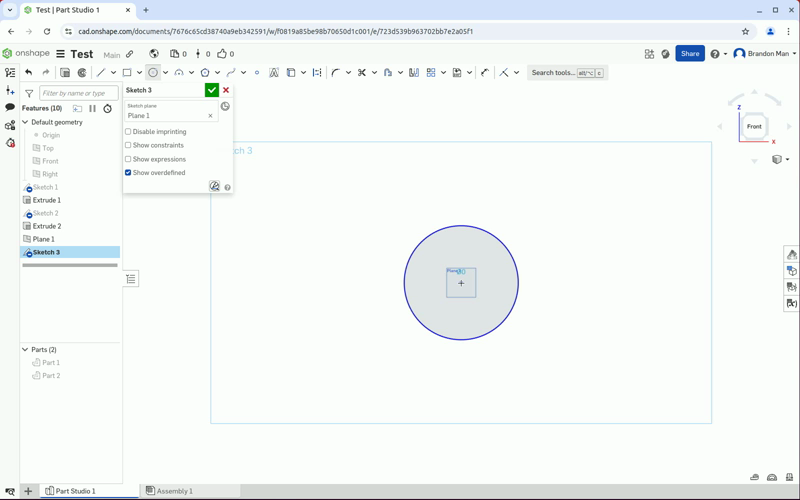
mouse_move(496, 282)
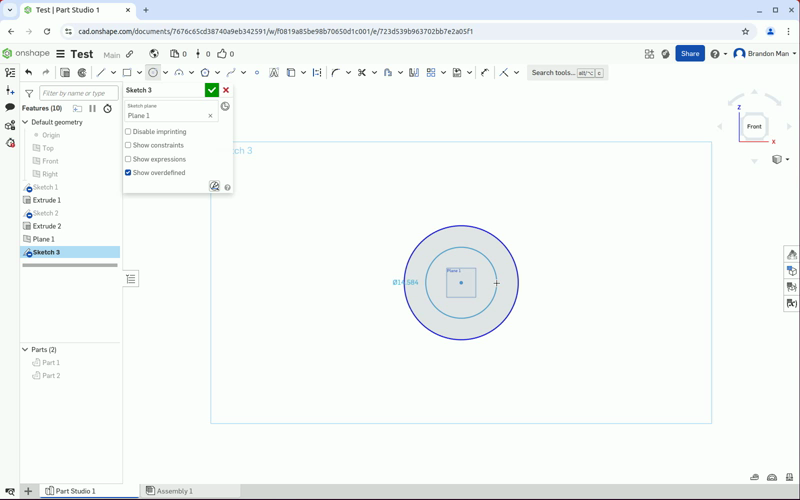
click(496, 282)
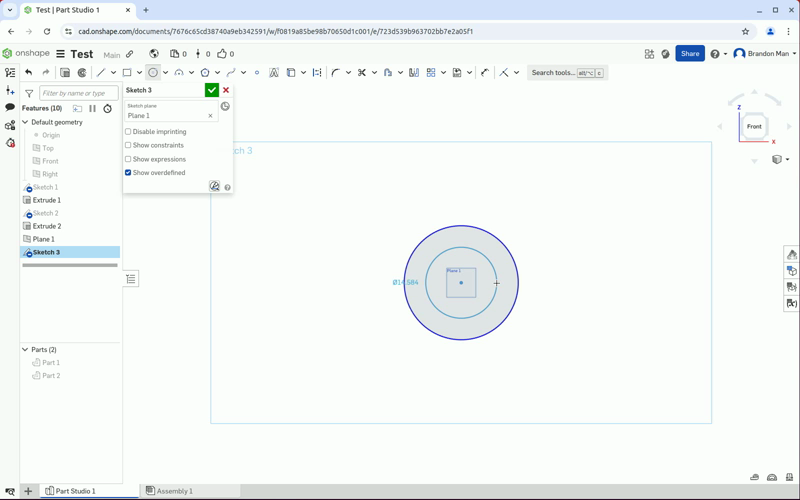
key(esc)
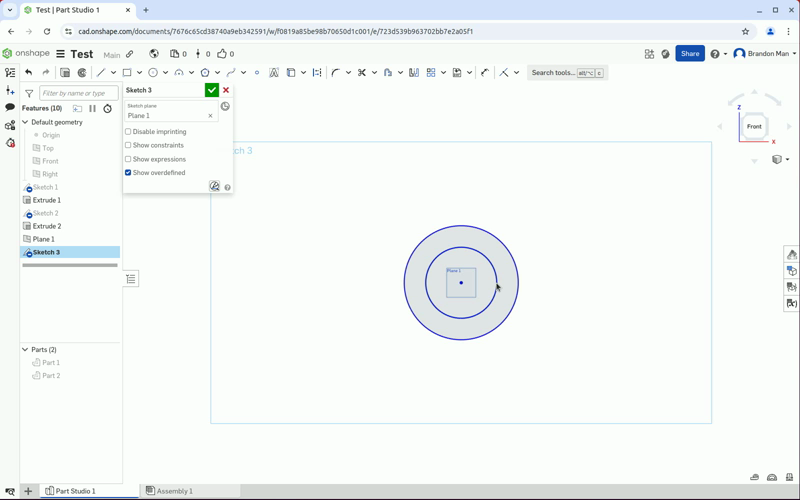
mouse_move(441, 236)
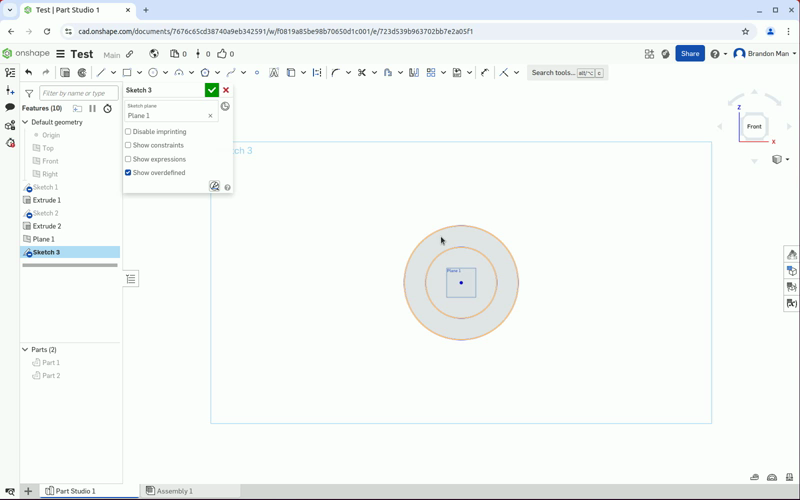
click(441, 236)
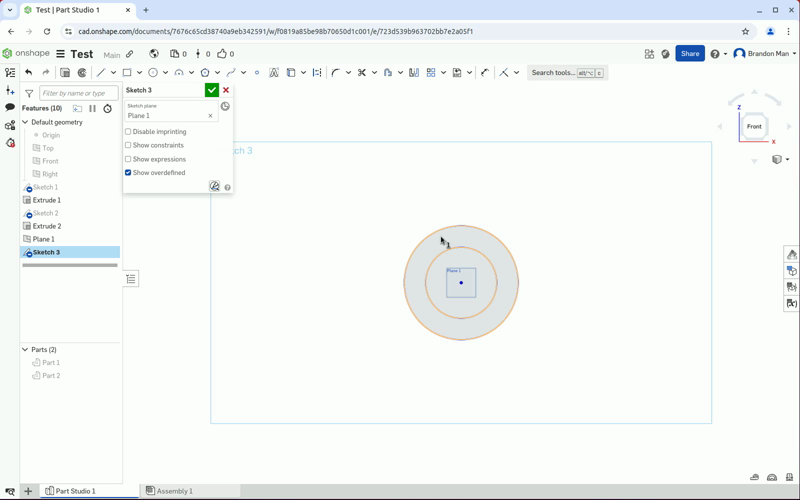
mouse_move(73, 352)
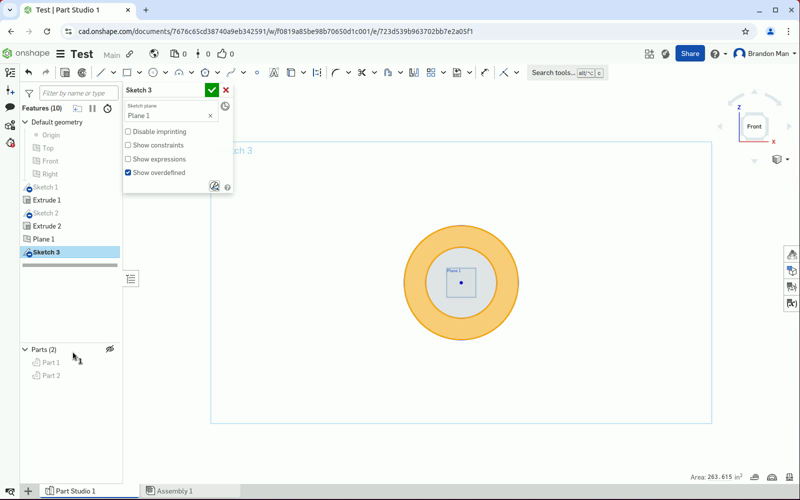
key(shift+y)
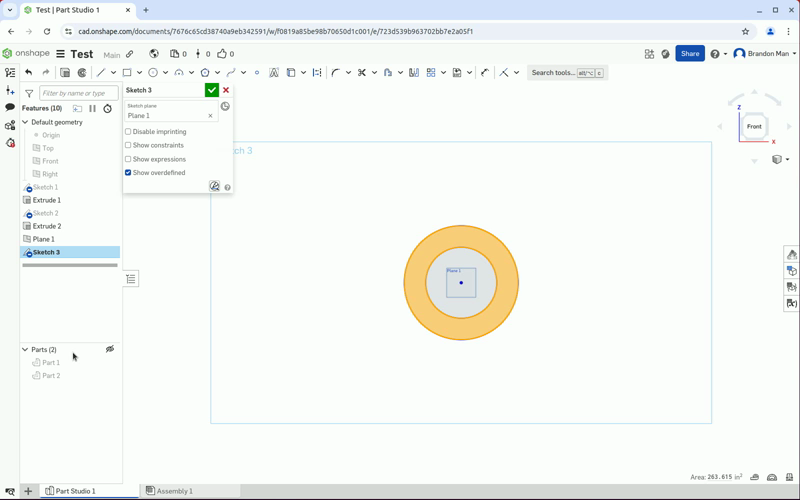
key(shift+e)
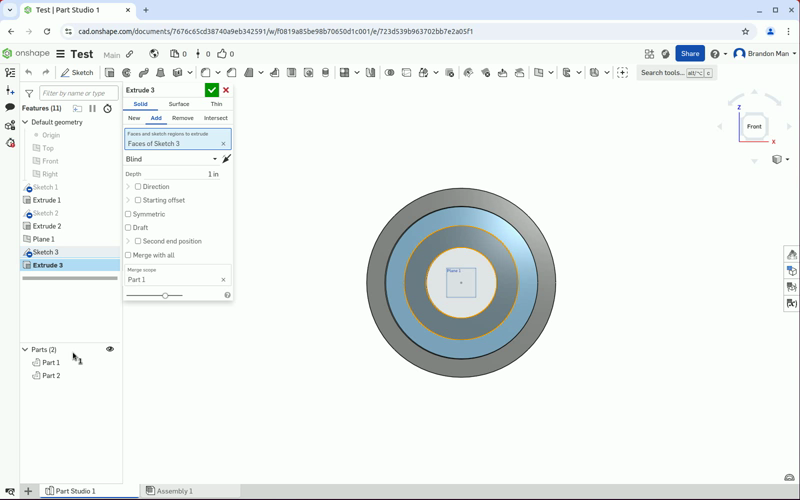
mouse_move(143, 106)
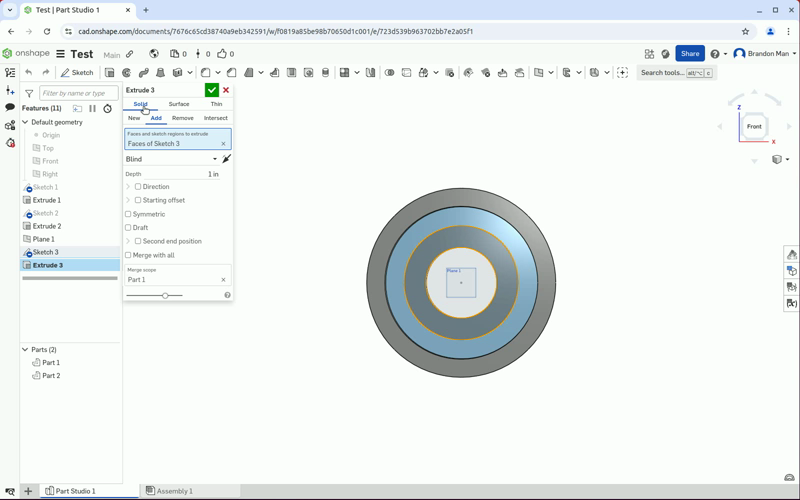
click(143, 106)
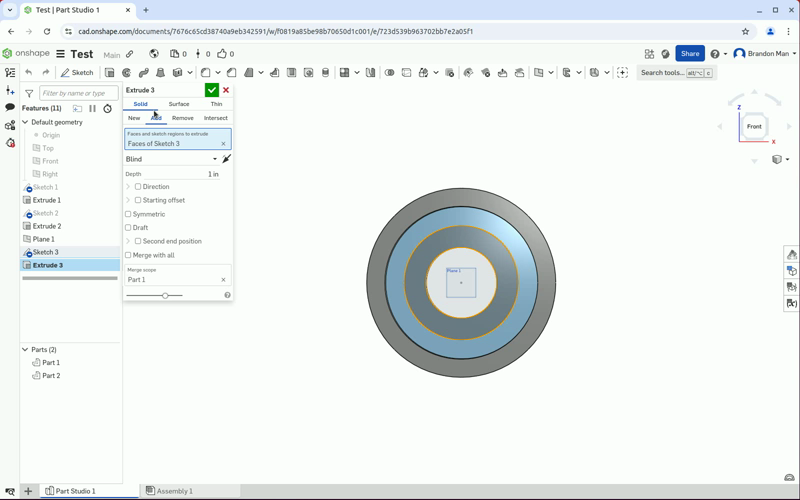
mouse_move(186, 120)
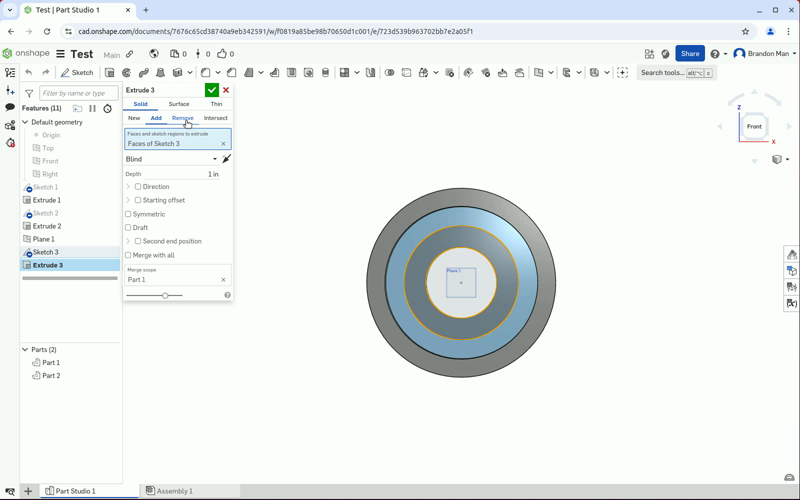
click(186, 120)
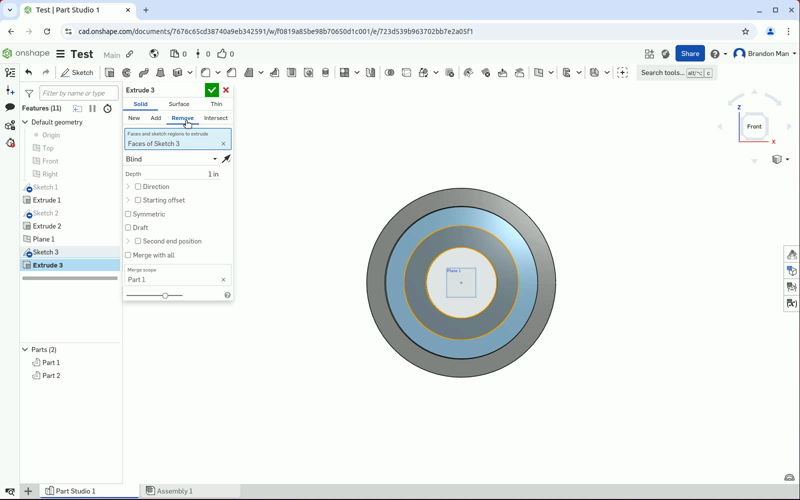
key(tab, 4)
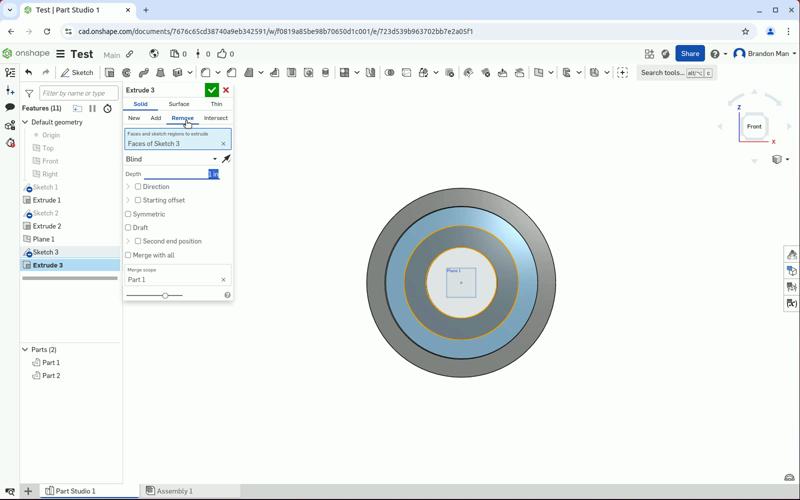
text(1.204)
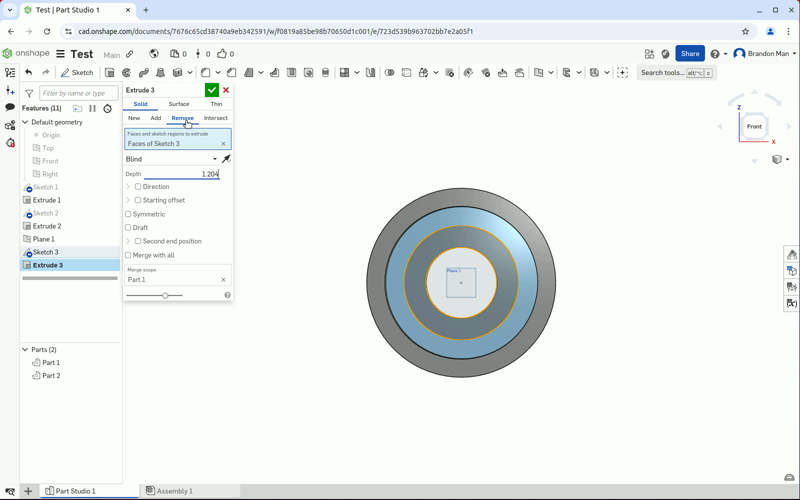
key(tab, 6)
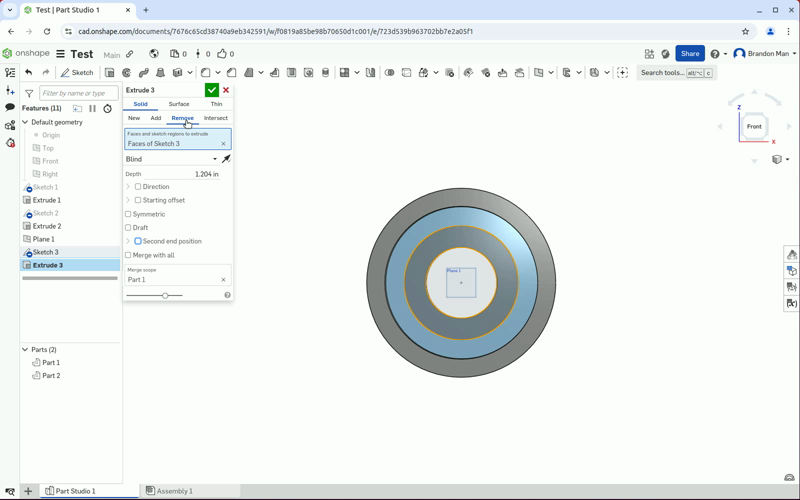
key(space)
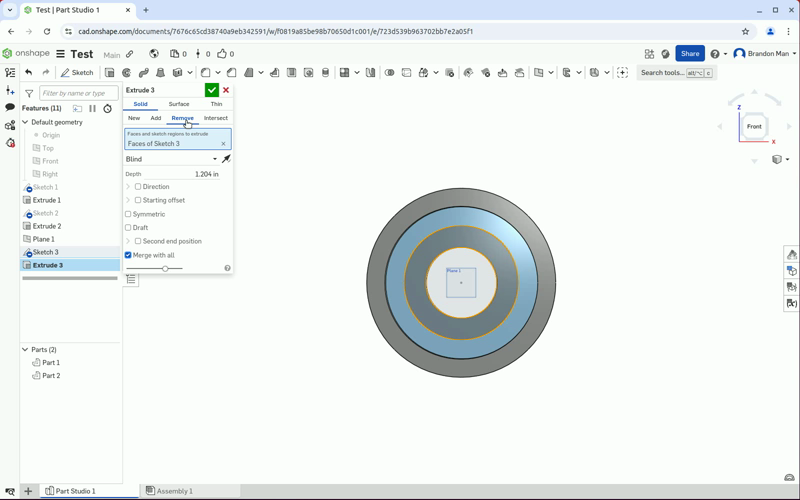
key(enter)
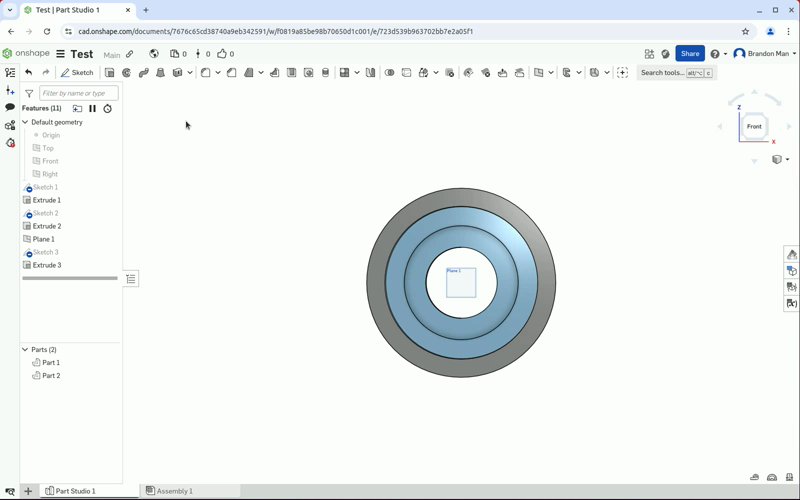
key(shift+h)
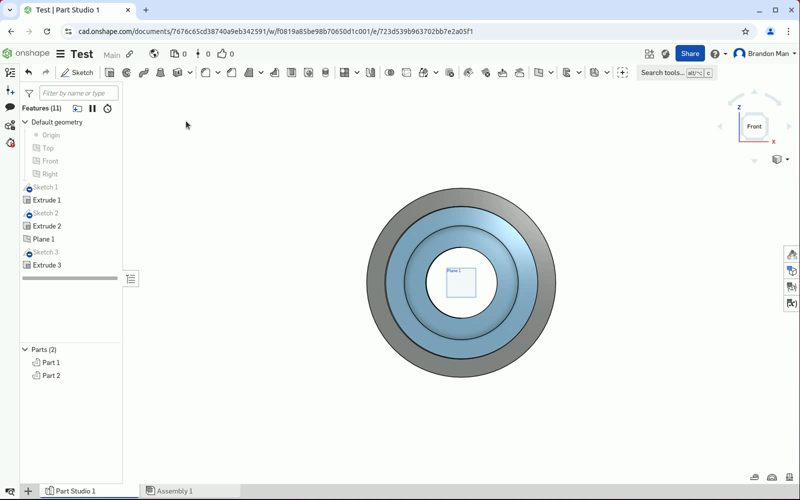
key(shift+h)
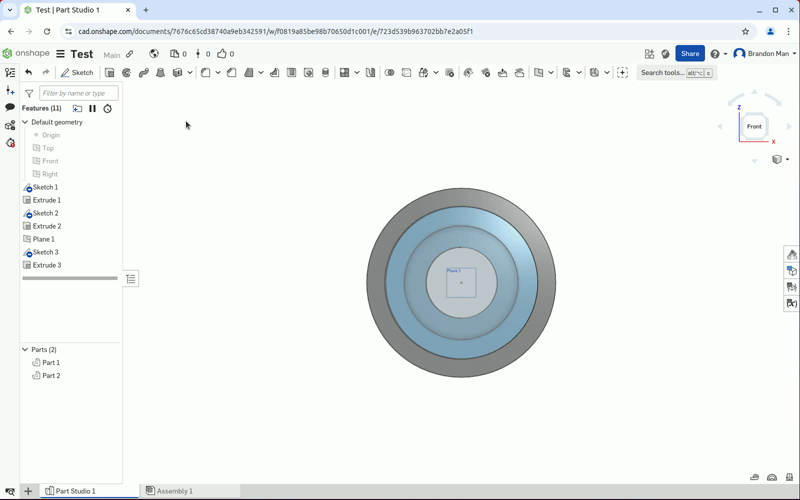
key(shift+7)
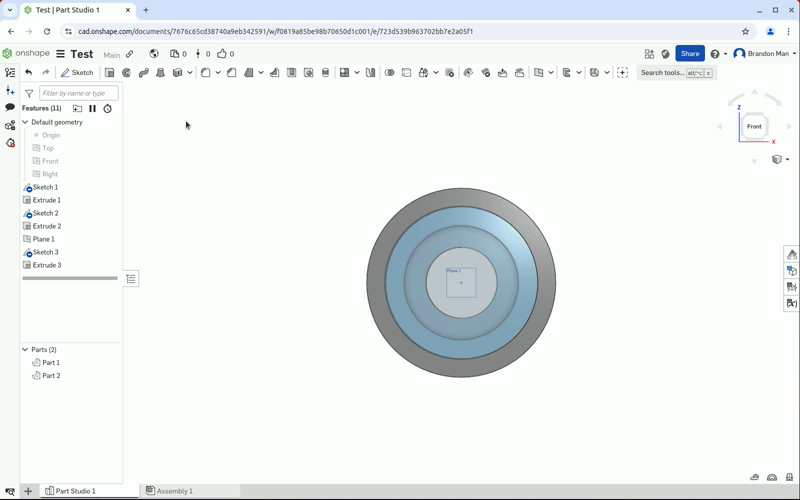
key(left, 2)
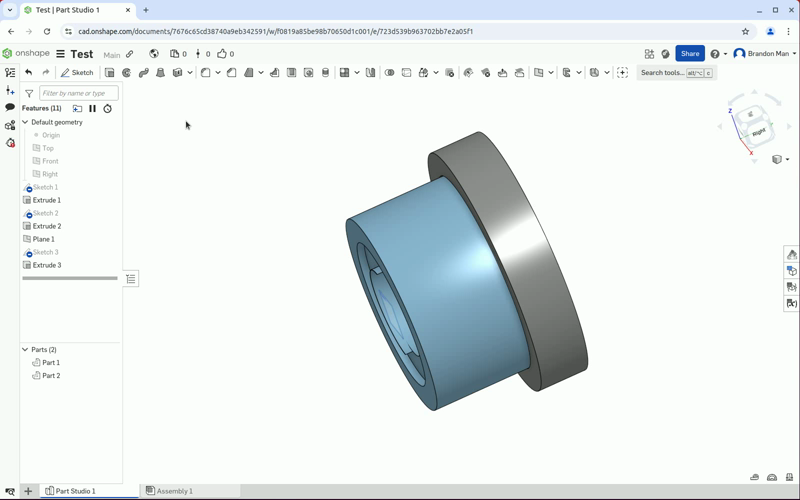
key(down, 2)
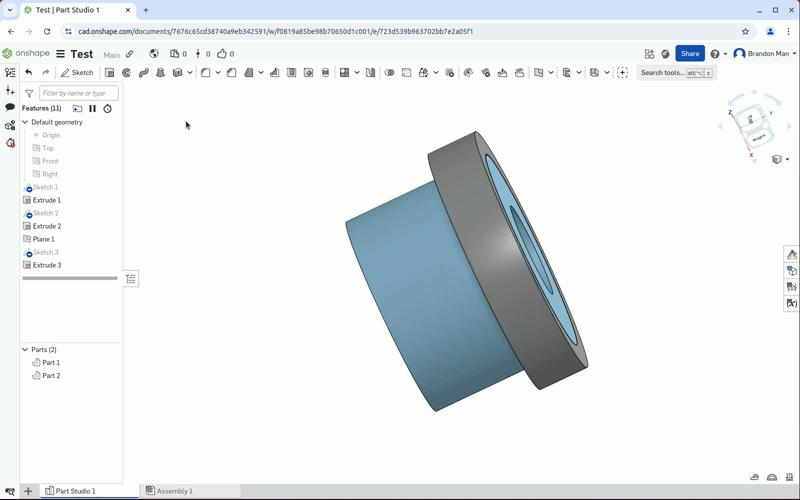
key(up, 2)
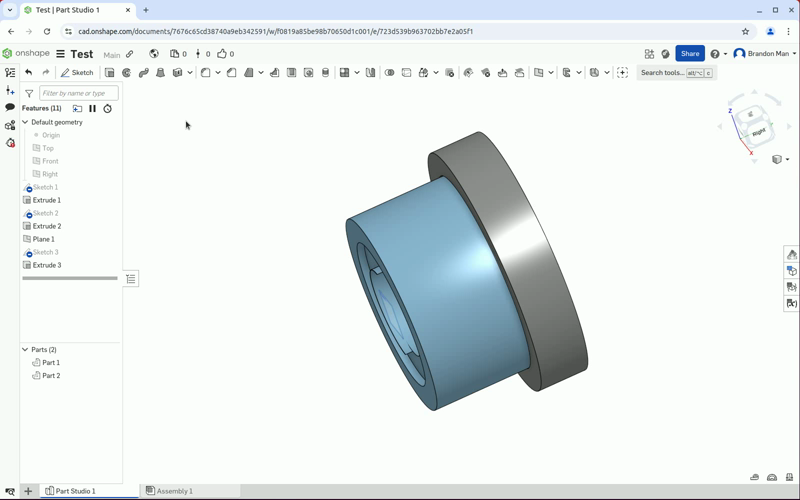
key(right, 2)
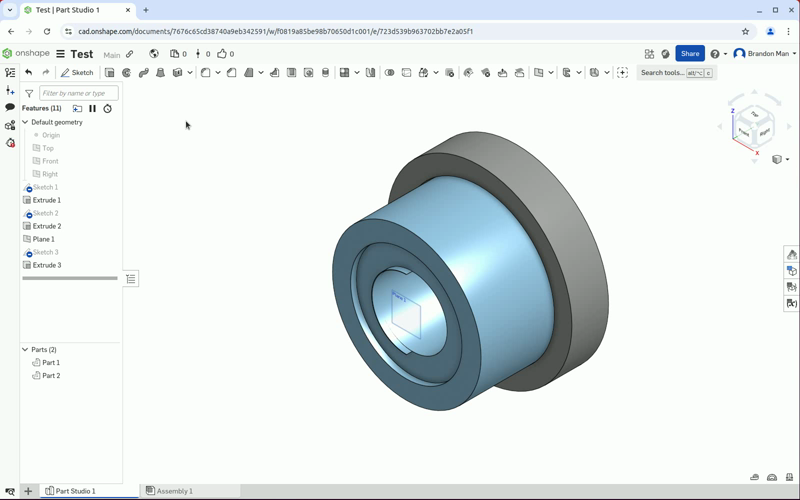
mouse_move(73, 189)
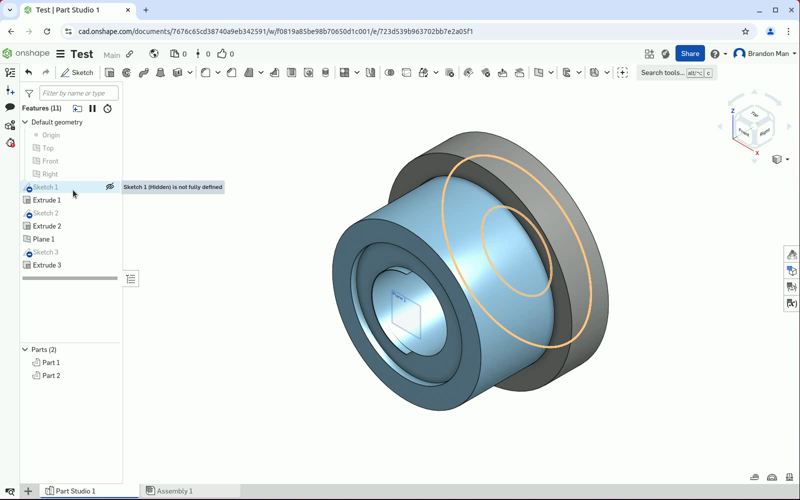
click(73, 189)